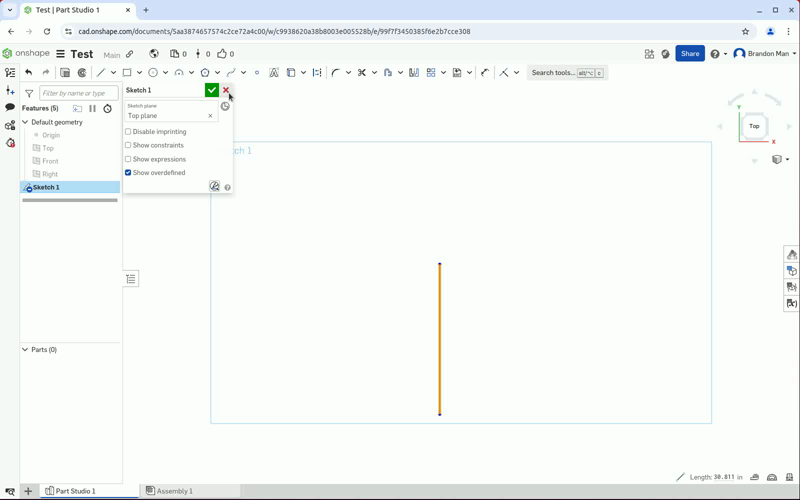
key(shift+h)
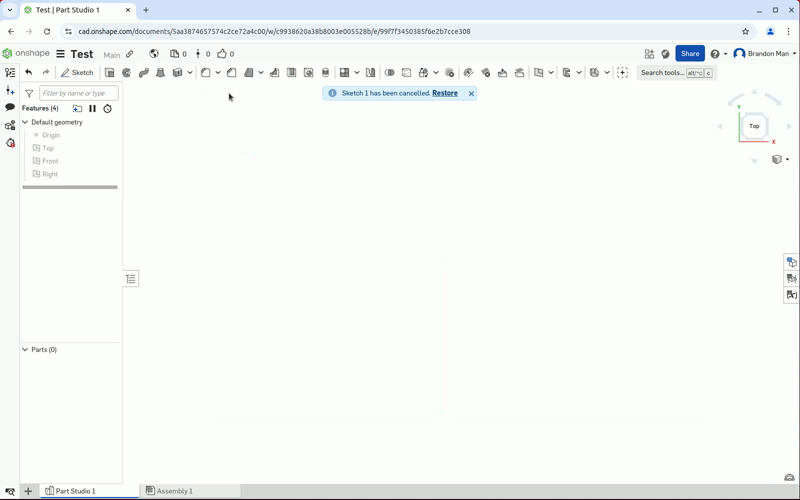
key(shift+s)
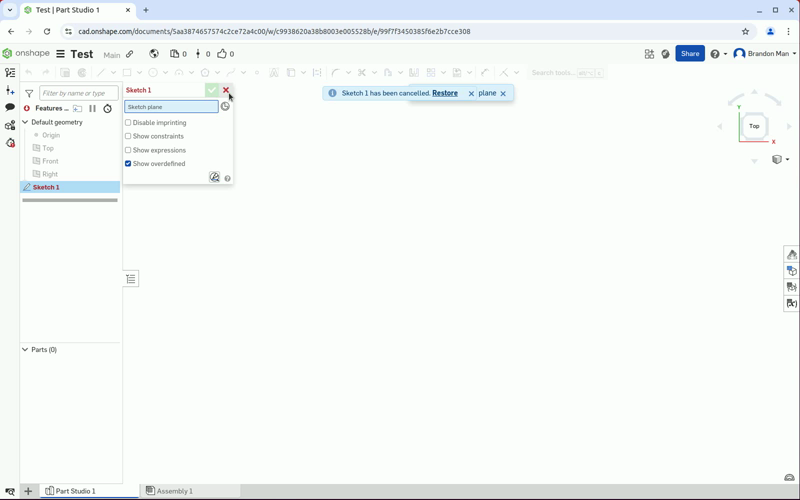
mouse_move(73, 150)
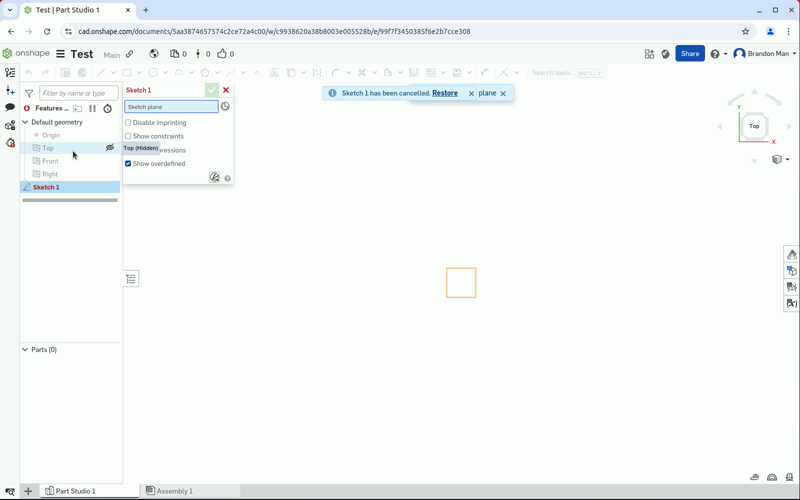
click(73, 150)
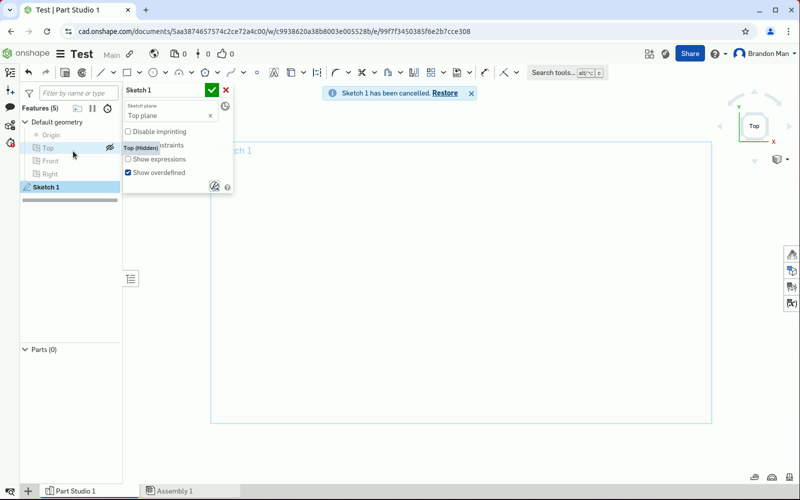
mouse_move(73, 352)
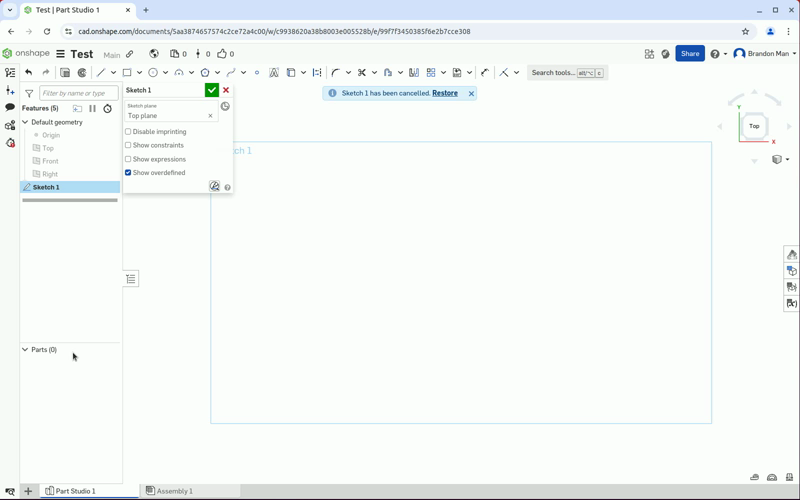
key(y)
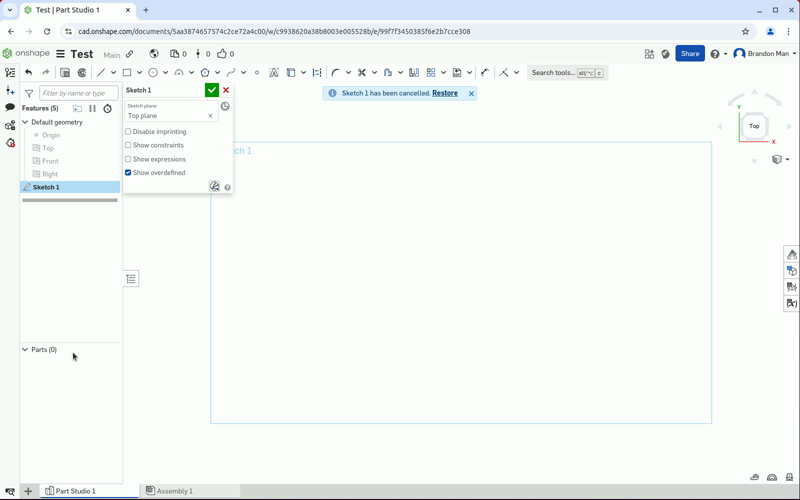
key(l)
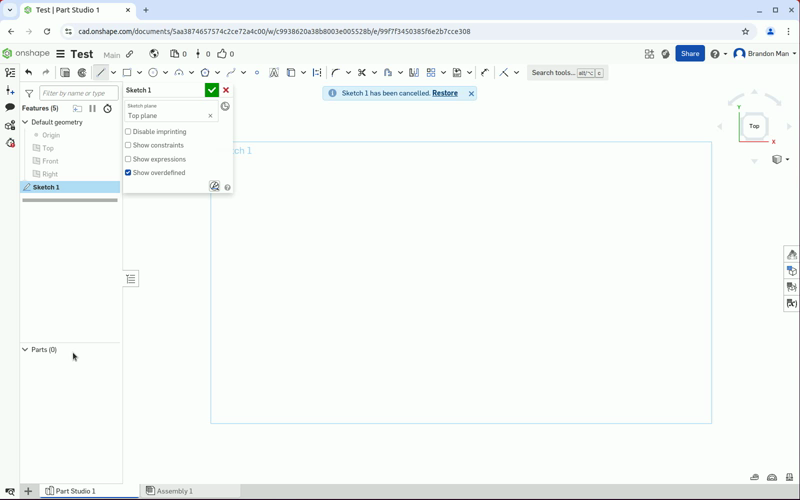
key_down(shift)
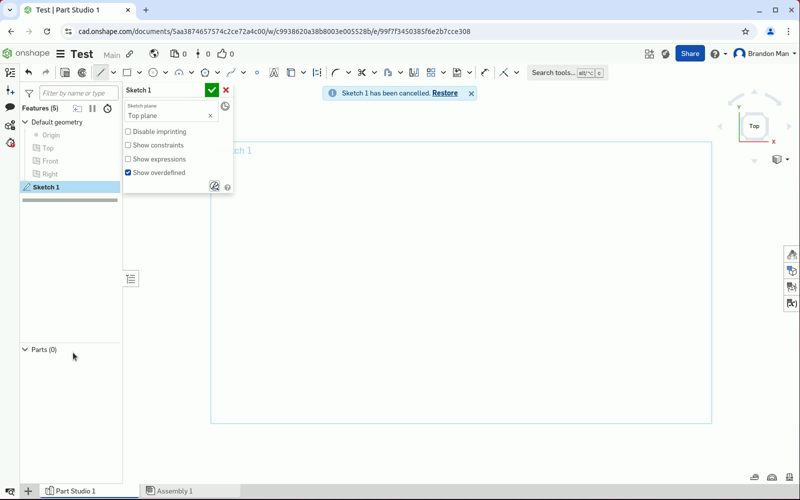
mouse_move(348, 395)
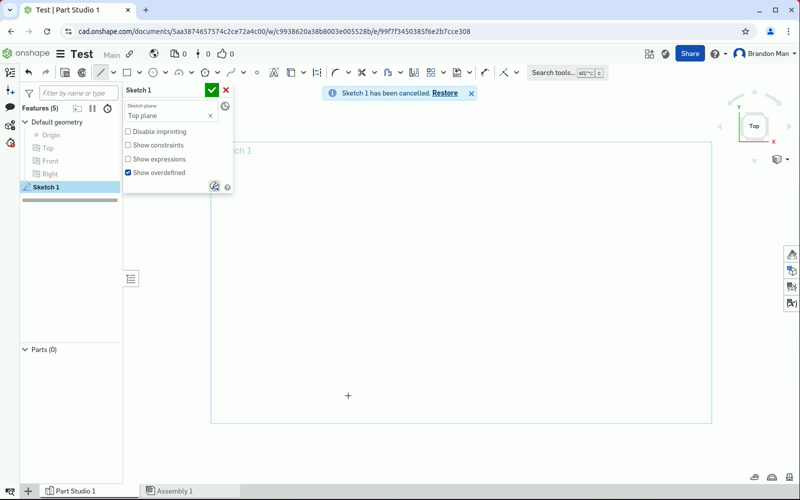
click(348, 395)
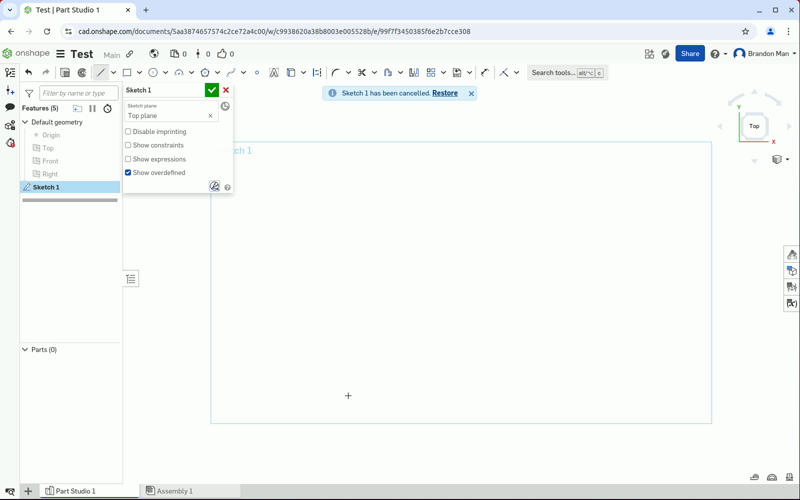
key_up(shift)
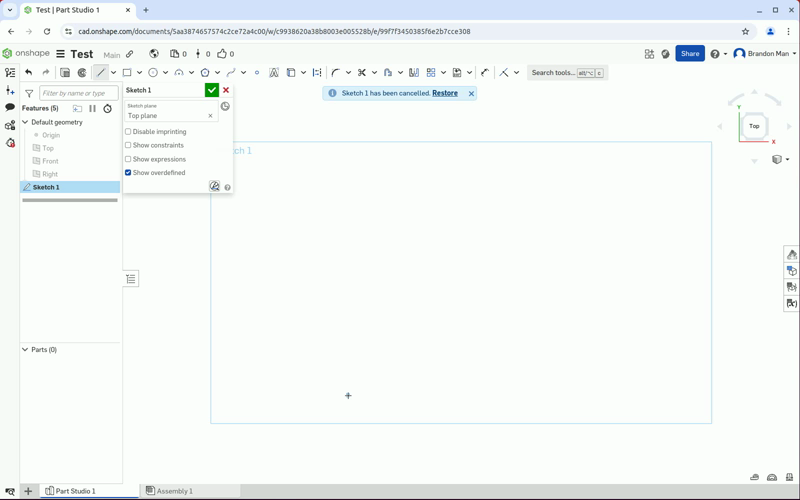
key_down(shift)
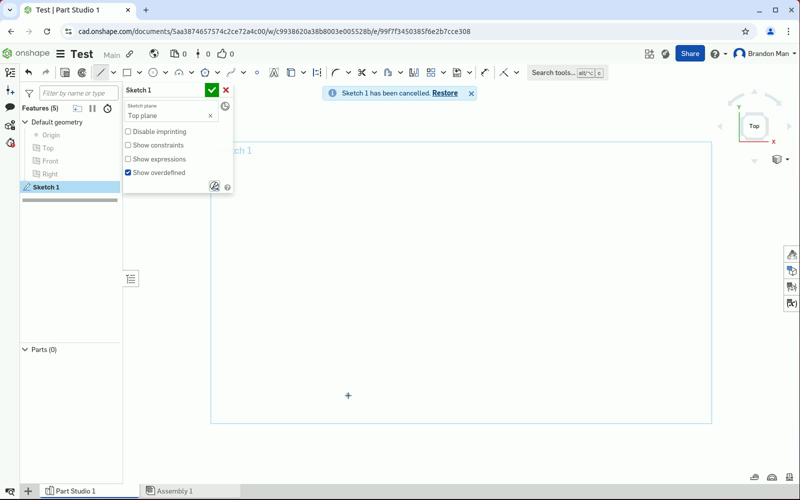
mouse_move(572, 395)
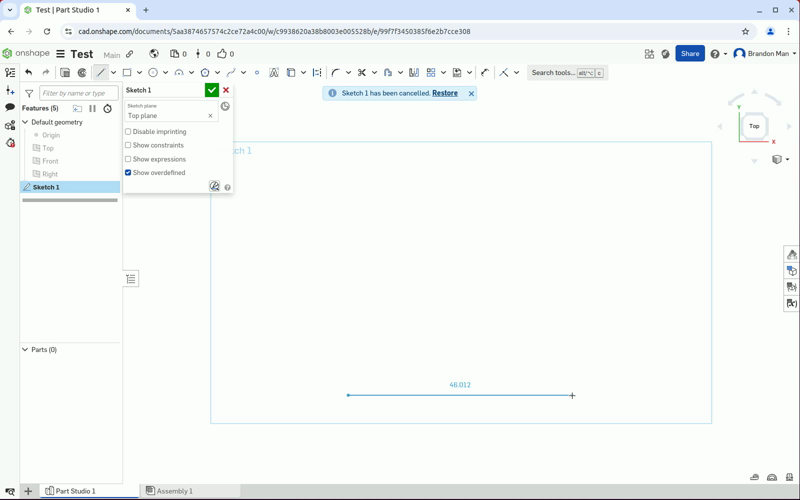
click(572, 395)
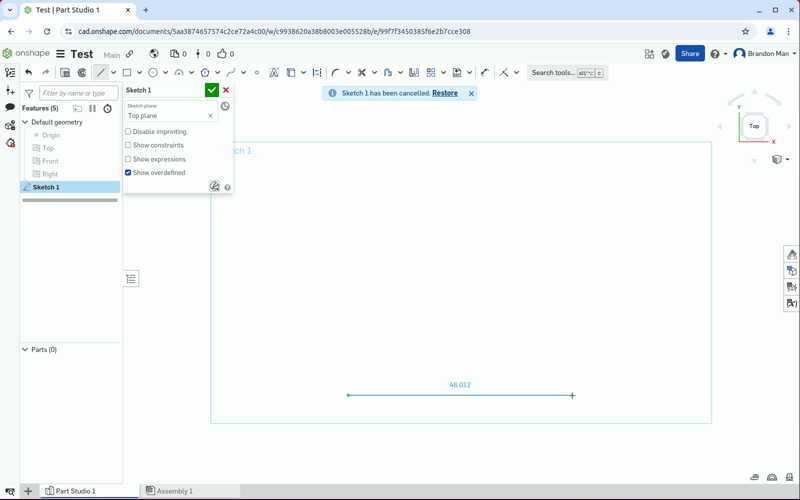
key_up(shift)
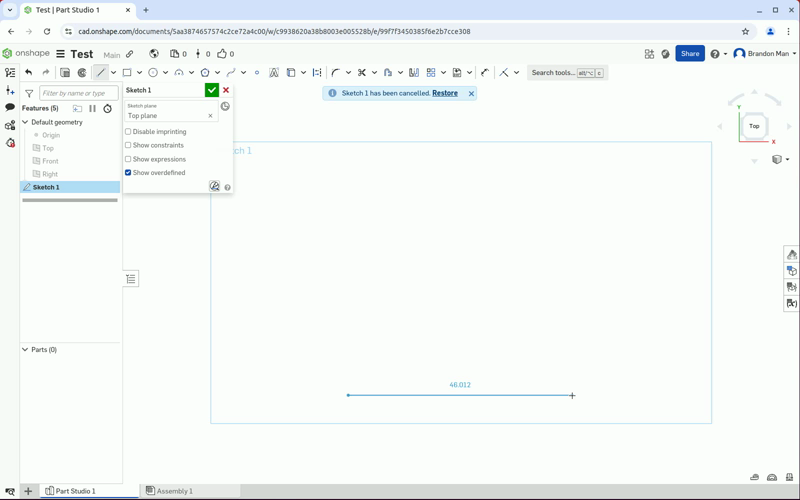
key_down(shift)
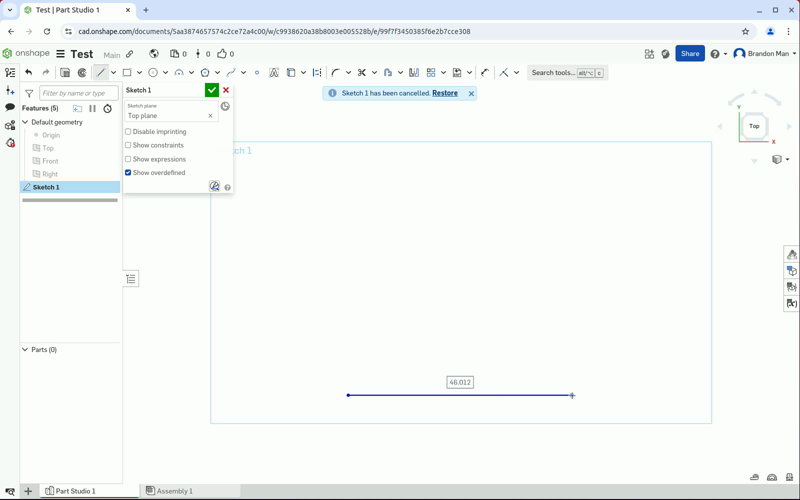
mouse_move(572, 171)
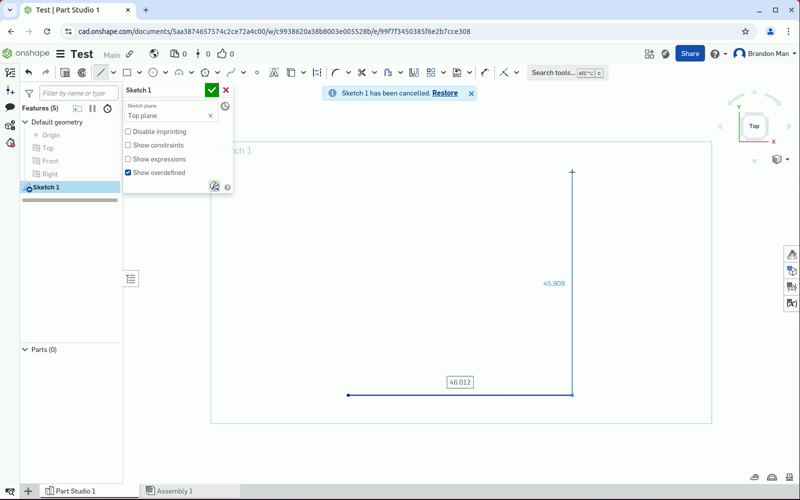
click(572, 171)
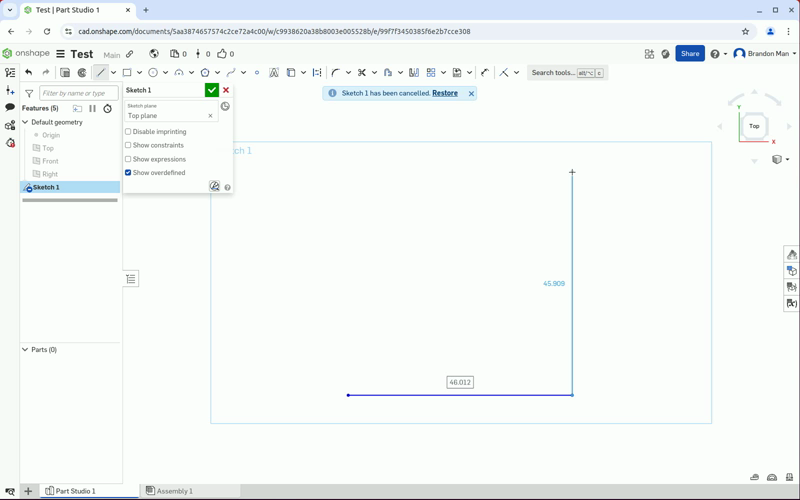
key_up(shift)
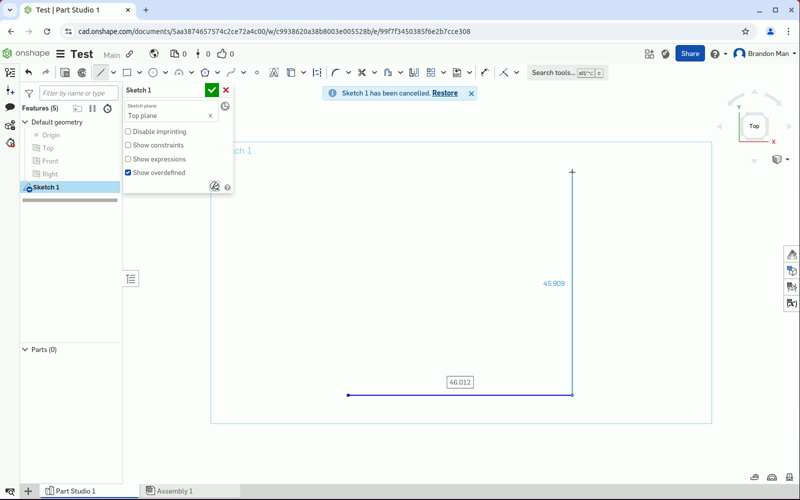
key_down(shift)
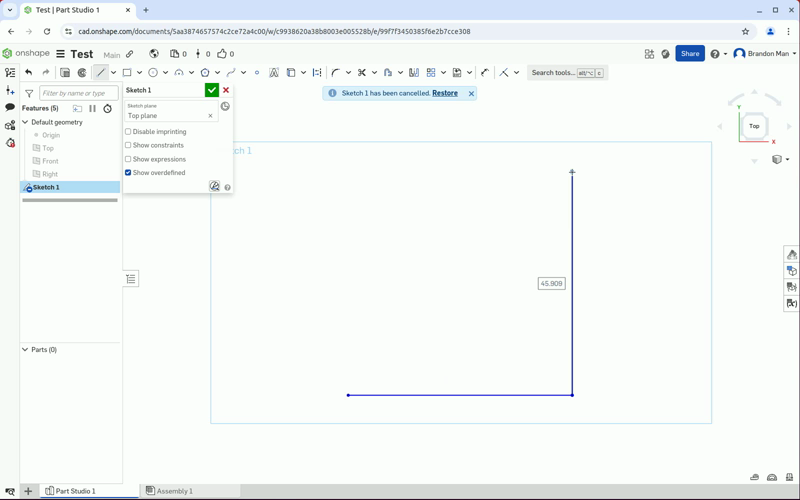
mouse_move(348, 171)
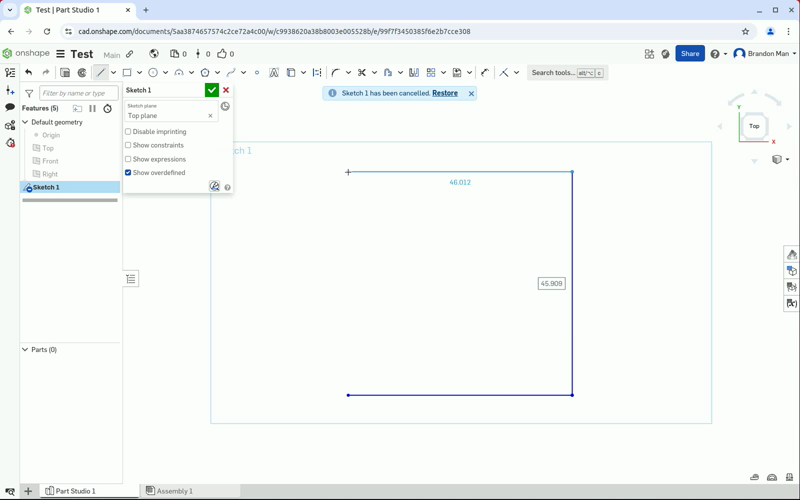
click(348, 171)
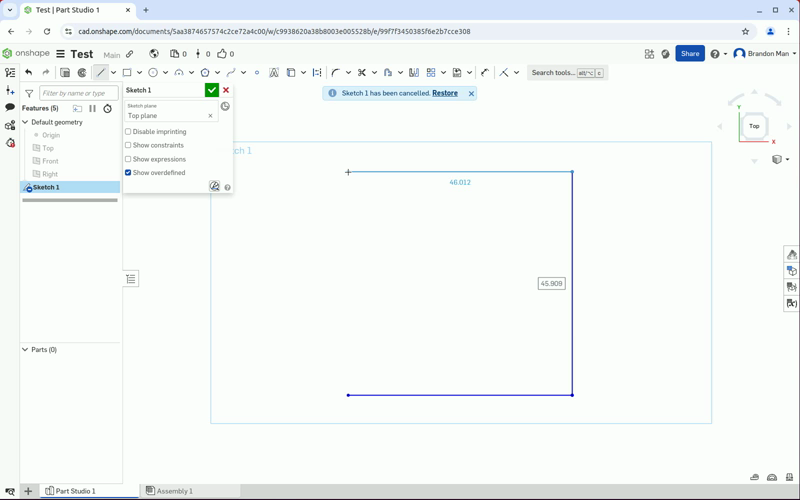
key_up(shift)
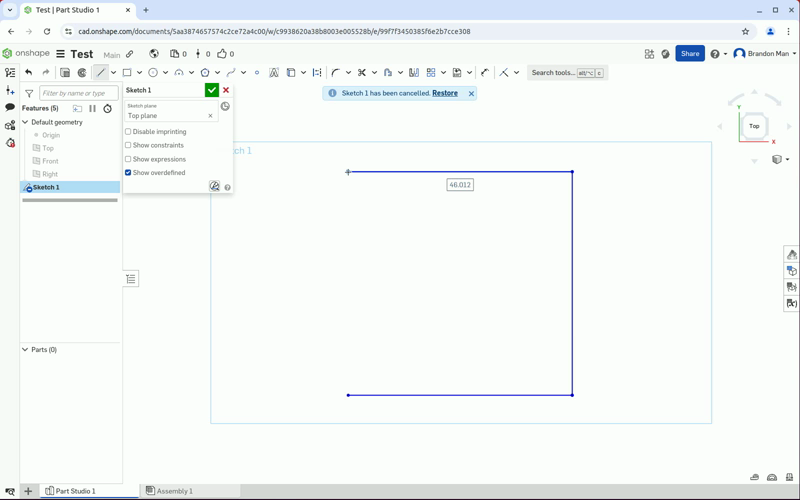
key_down(shift)
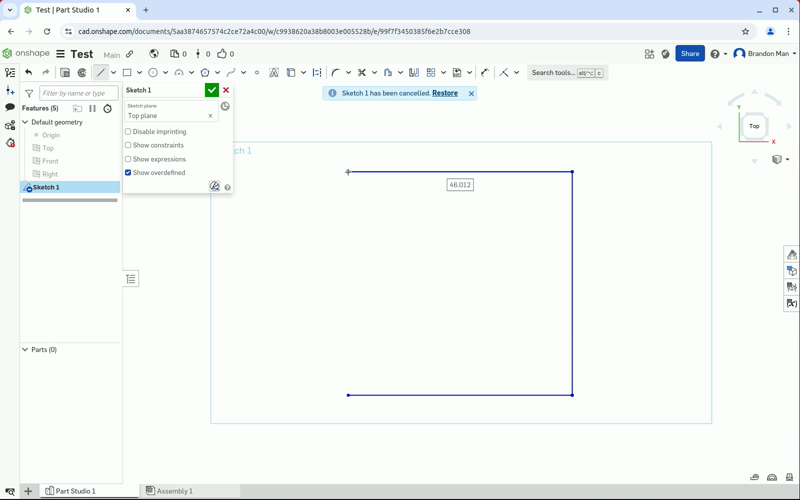
mouse_move(348, 395)
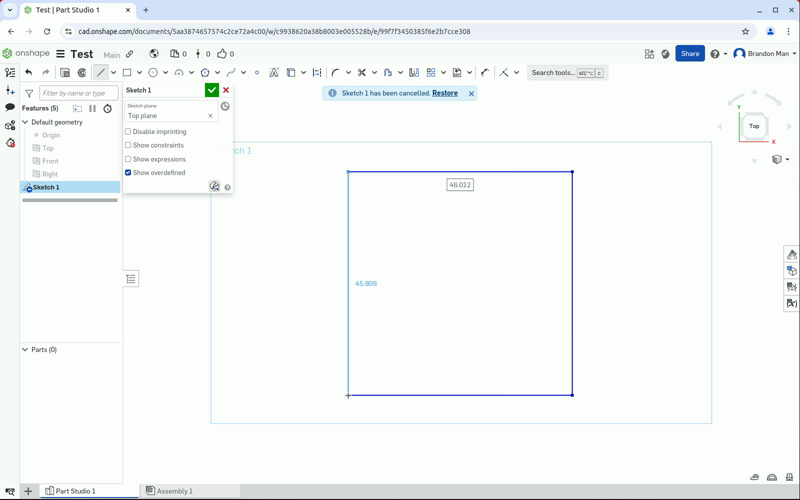
key_up(shift)
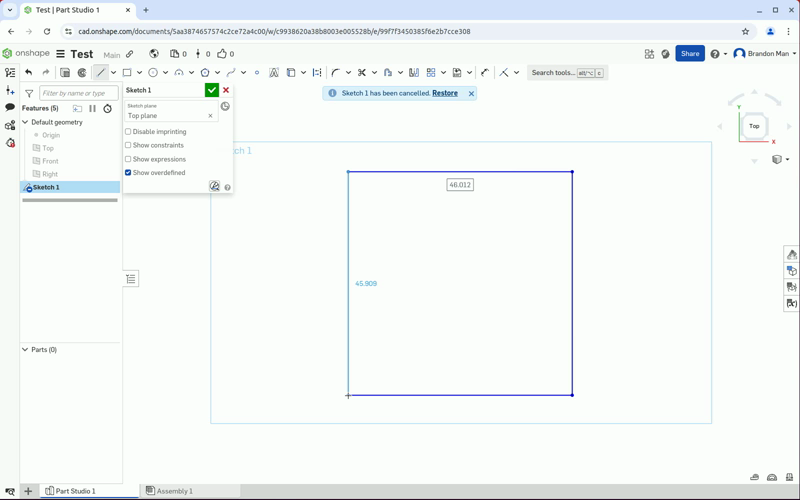
click(348, 395)
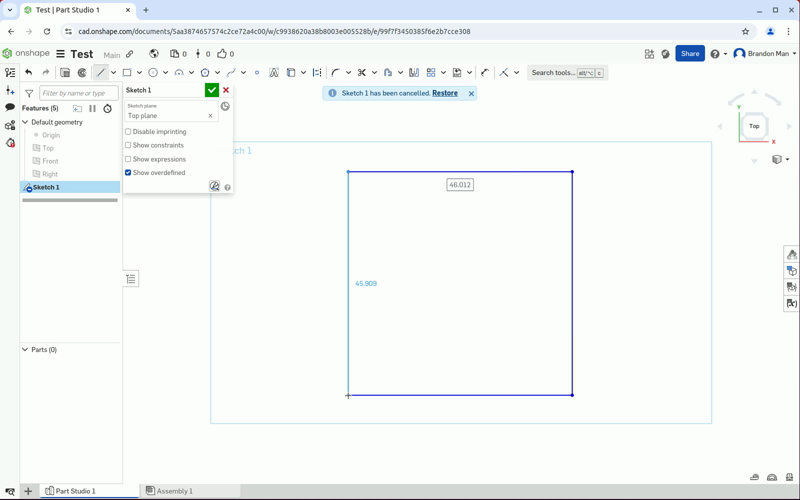
key(esc)
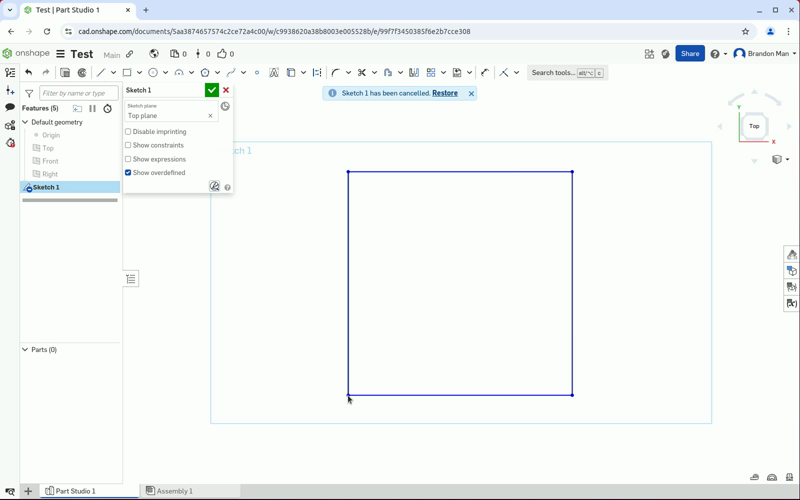
mouse_move(487, 222)
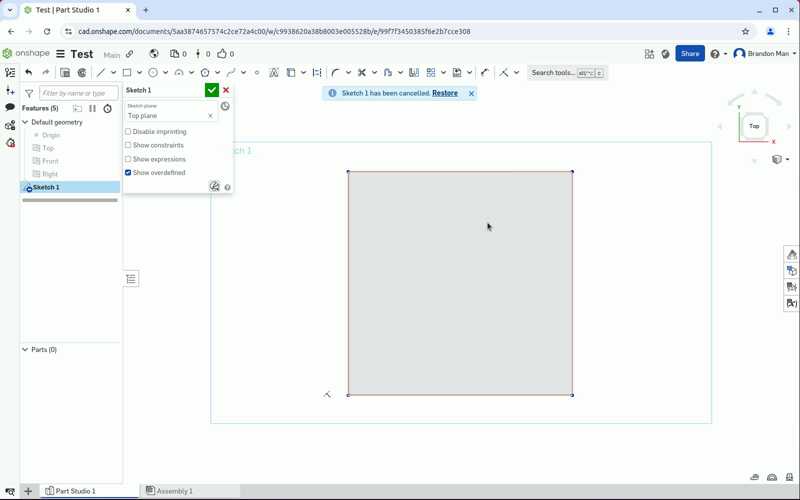
click(487, 222)
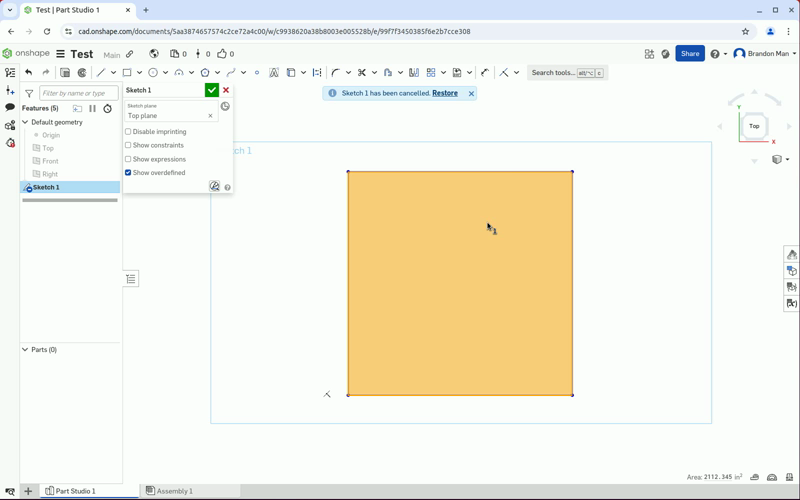
mouse_move(73, 352)
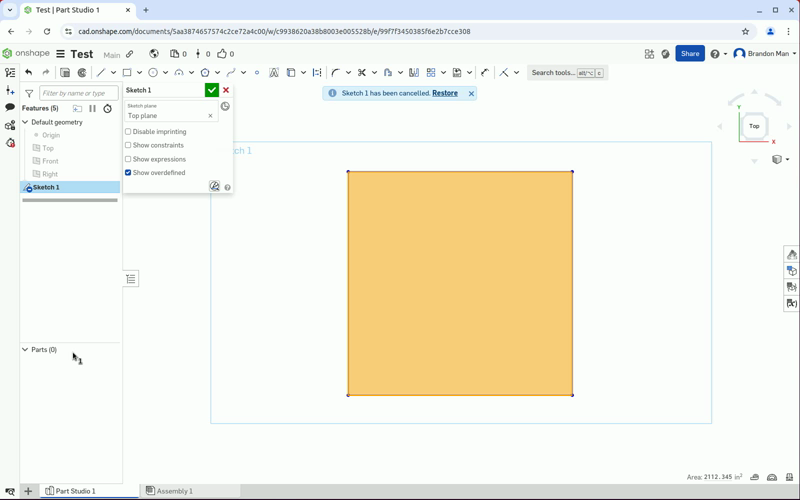
key(shift+y)
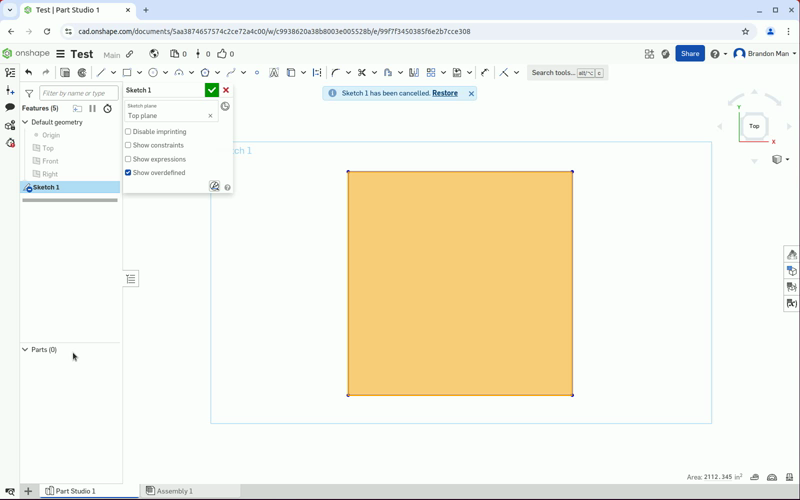
key(shift+e)
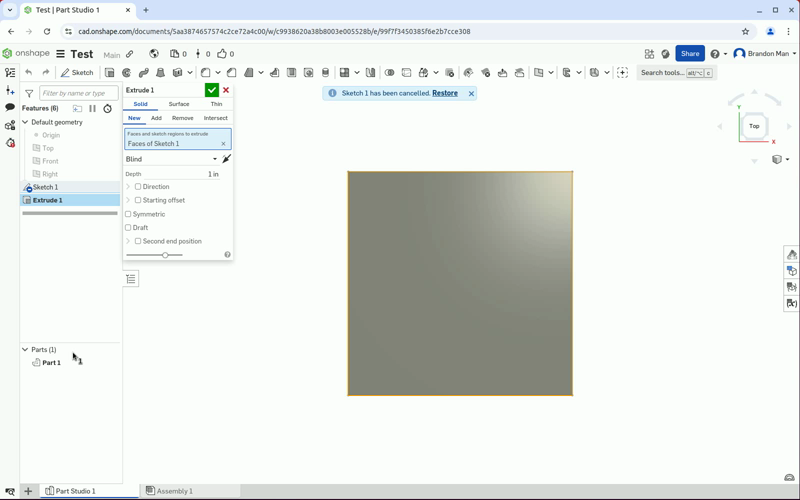
mouse_move(143, 106)
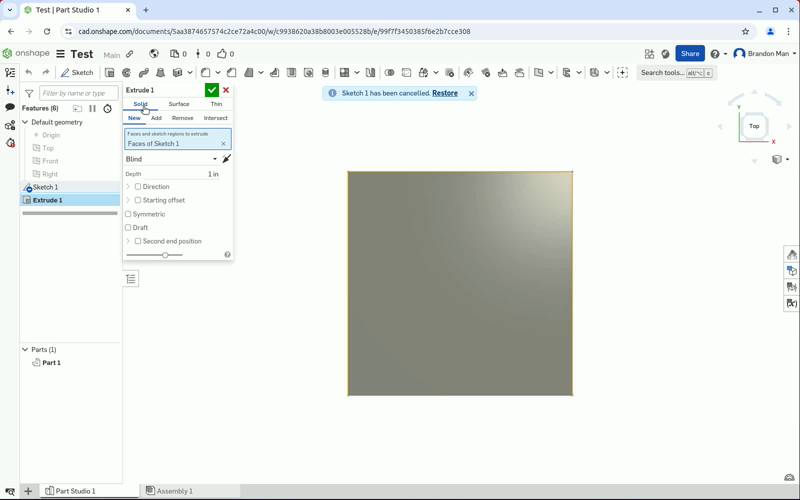
click(143, 106)
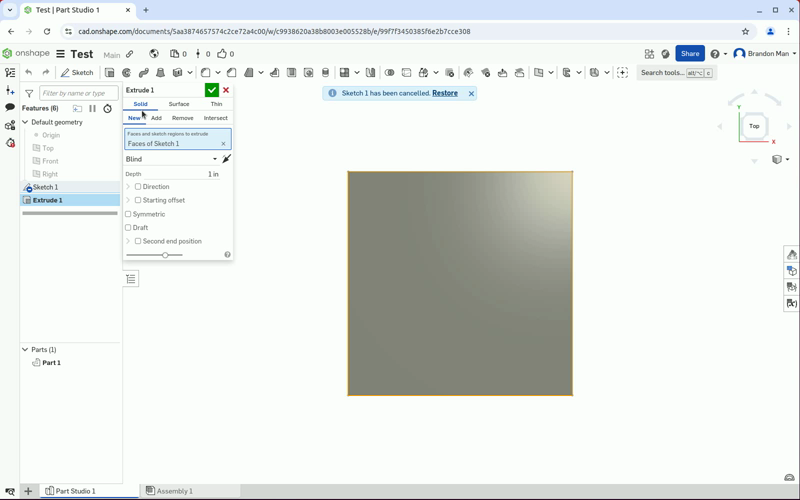
mouse_move(137, 120)
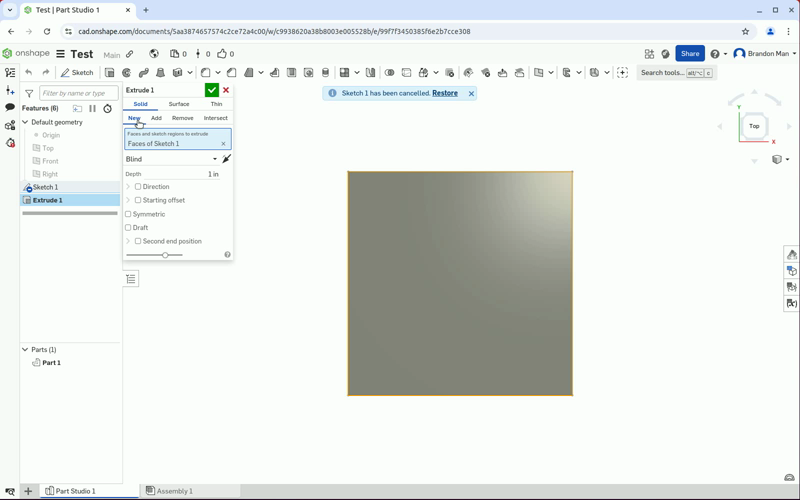
click(137, 120)
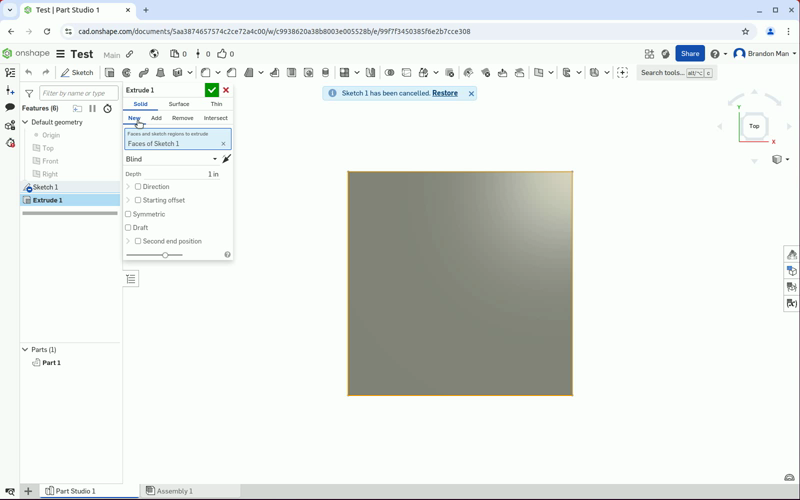
key(tab, 4)
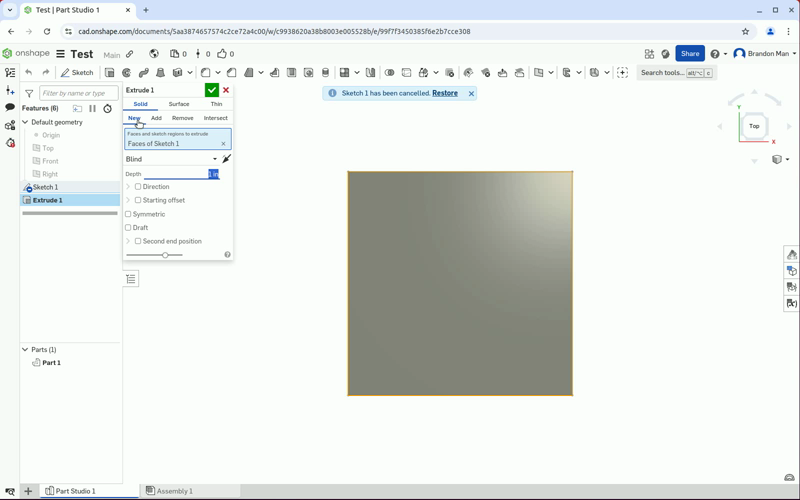
text(3.611)
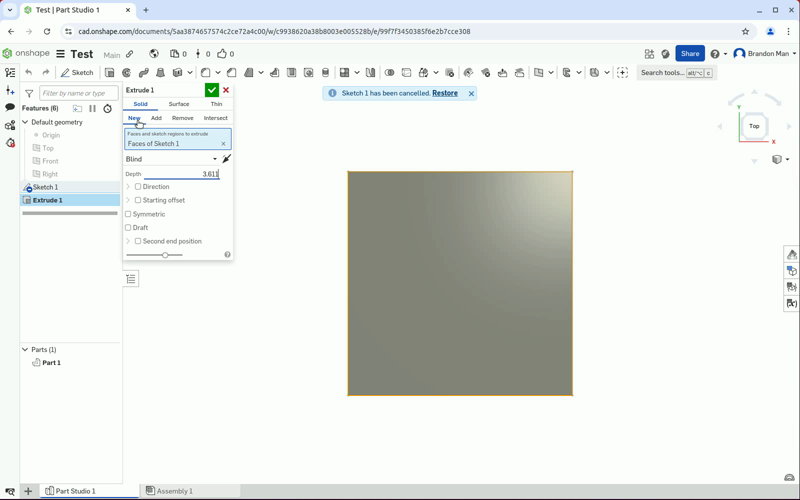
key(enter)
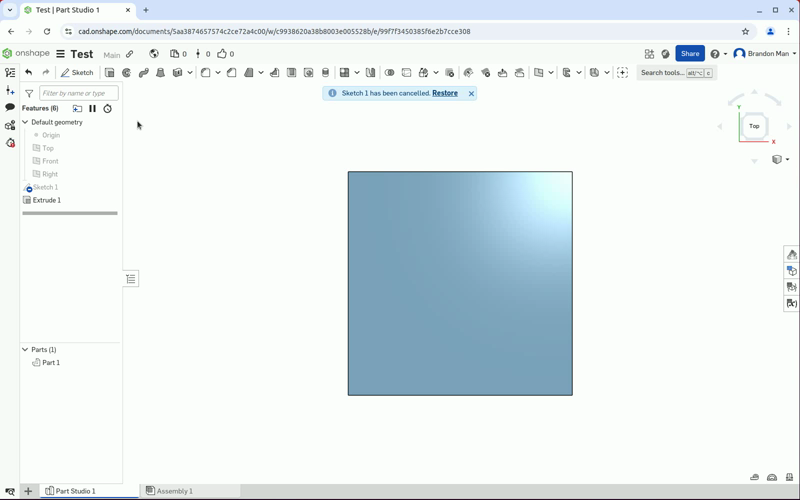
key(shift+h)
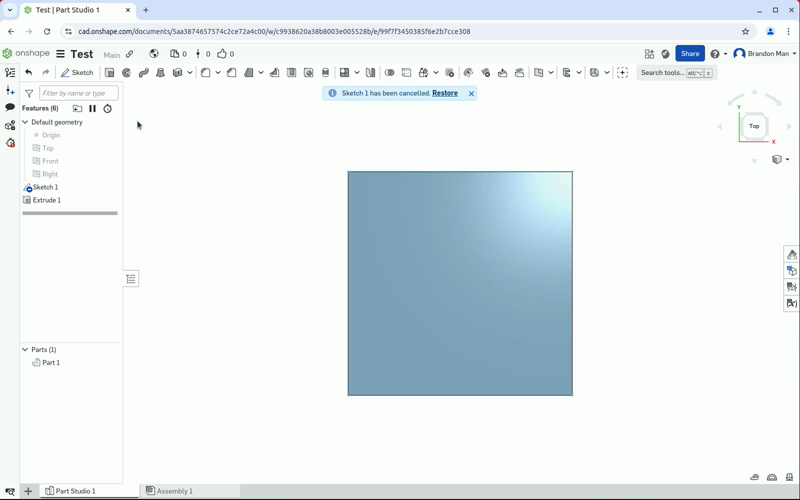
key(shift+h)
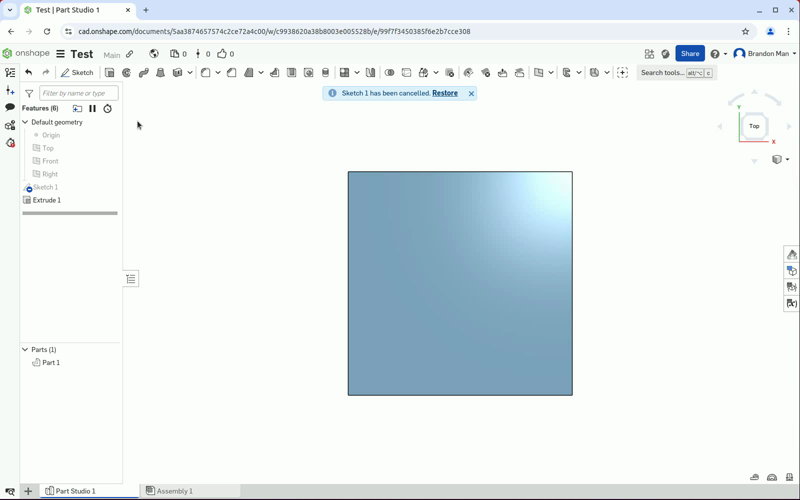
mouse_move(73, 189)
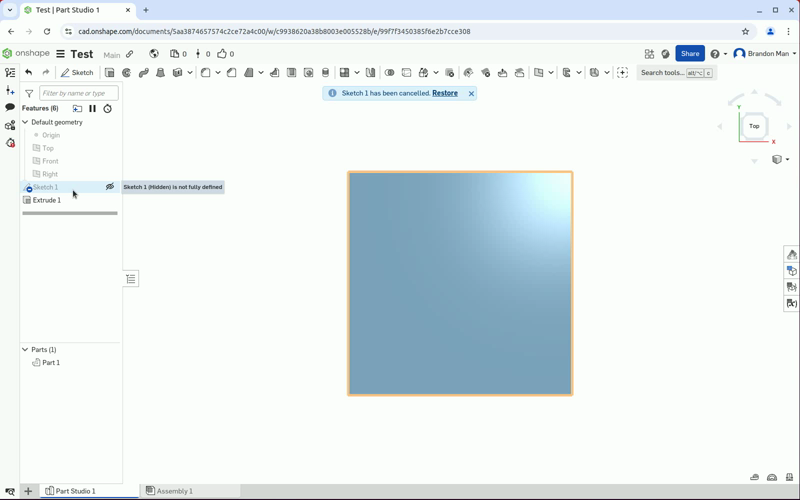
click(73, 189)
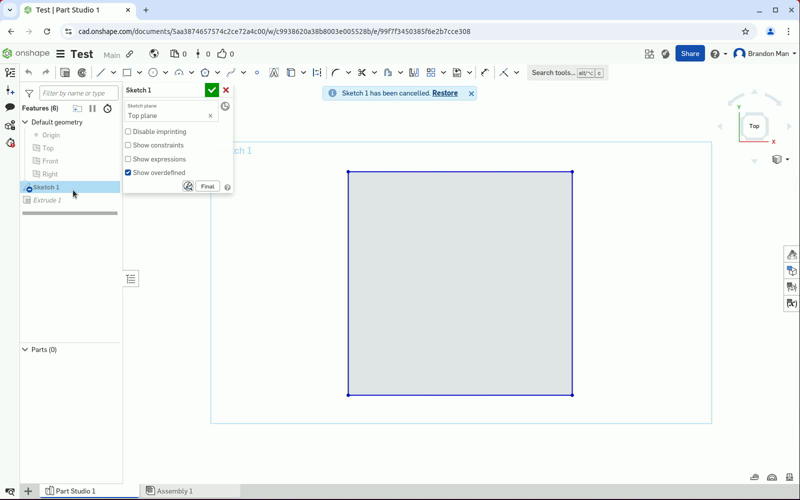
mouse_move(229, 92)
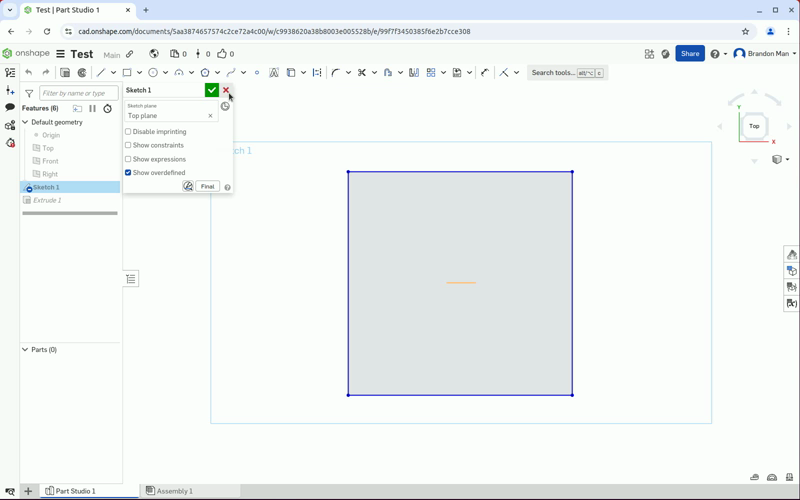
click(229, 92)
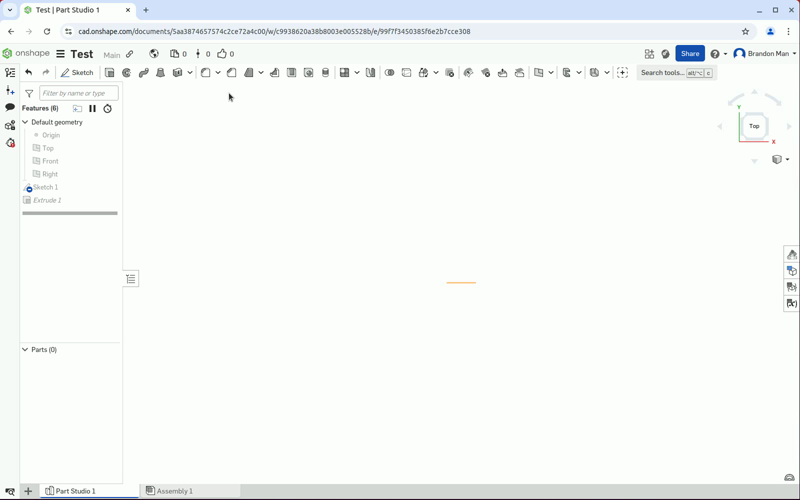
mouse_move(541, 75)
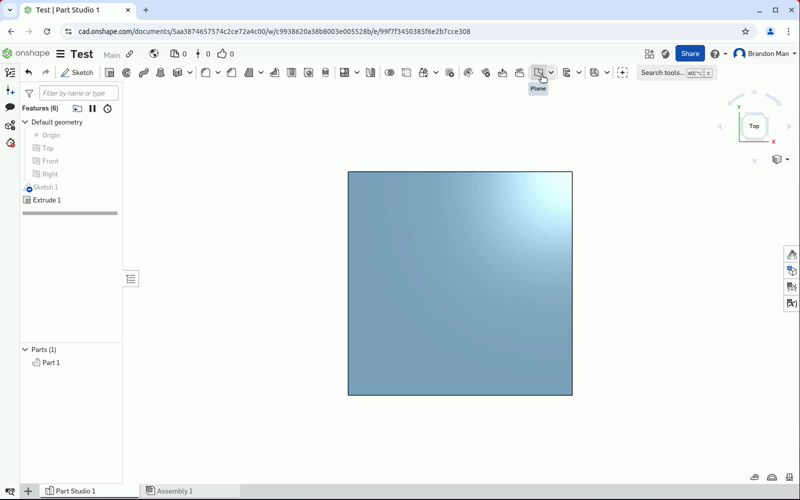
click(541, 75)
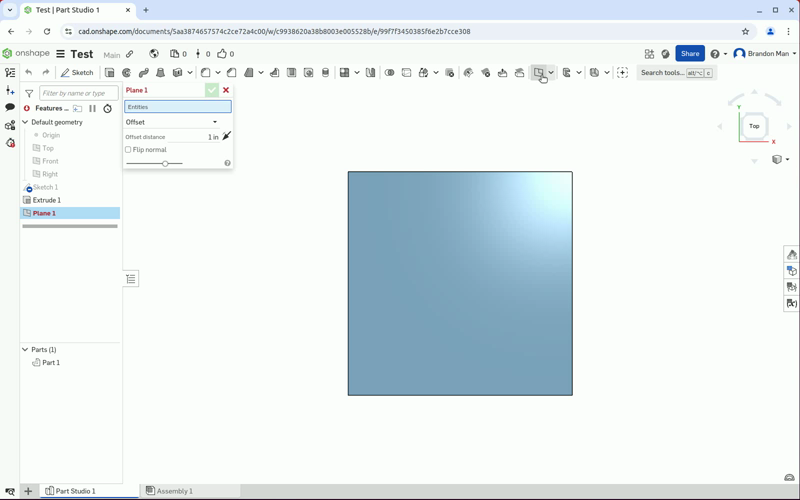
mouse_move(73, 150)
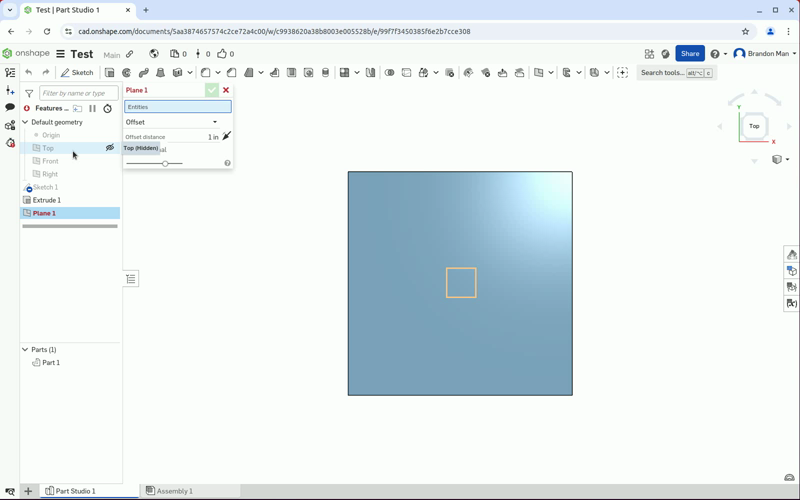
click(73, 150)
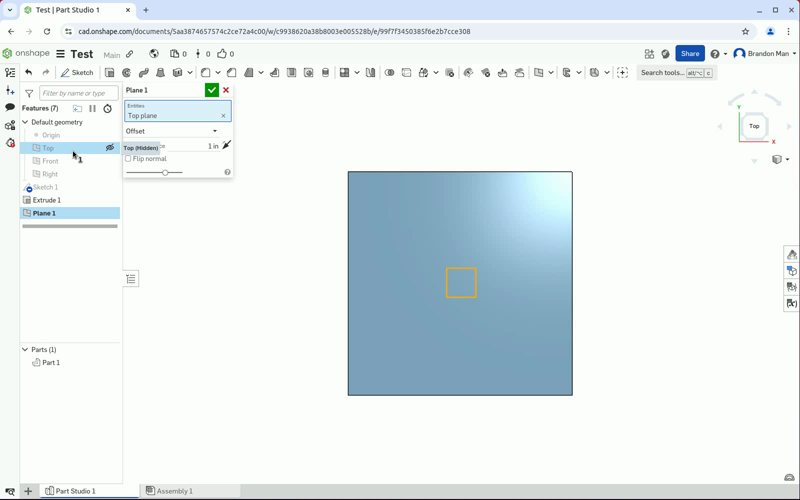
key(tab, 2)
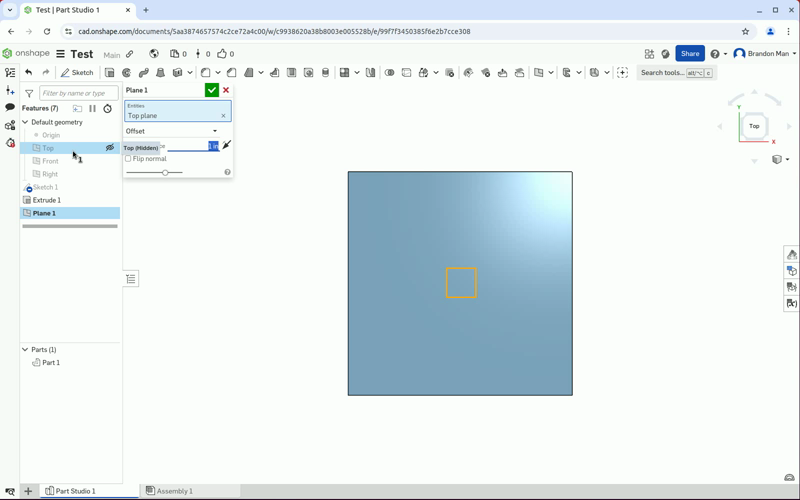
text(3.605)
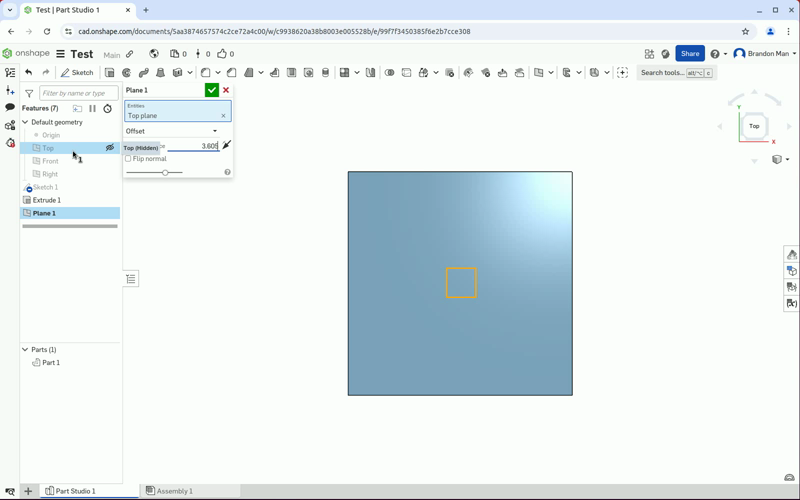
key(enter, 2)
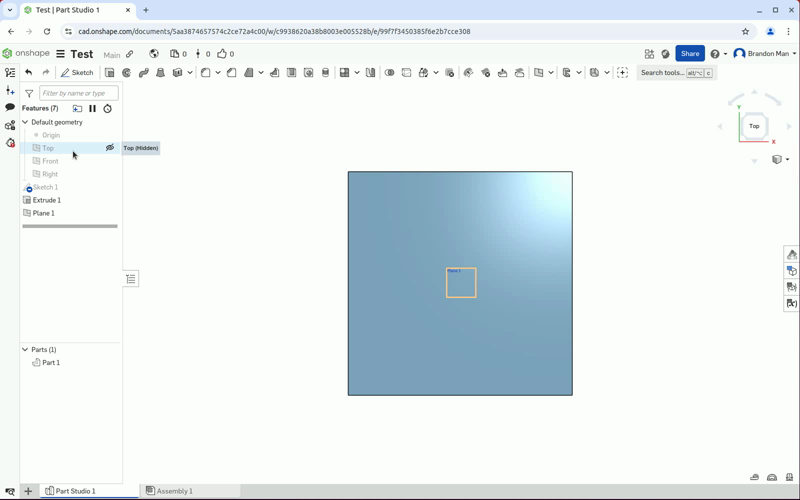
key(shift+s)
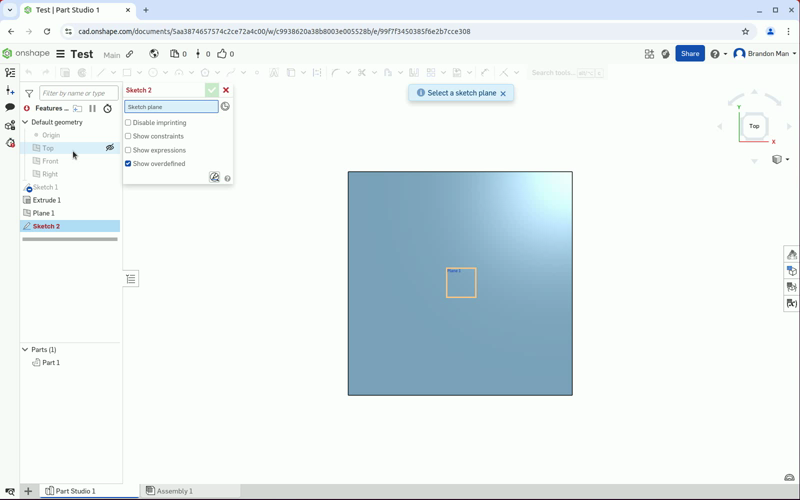
mouse_move(73, 215)
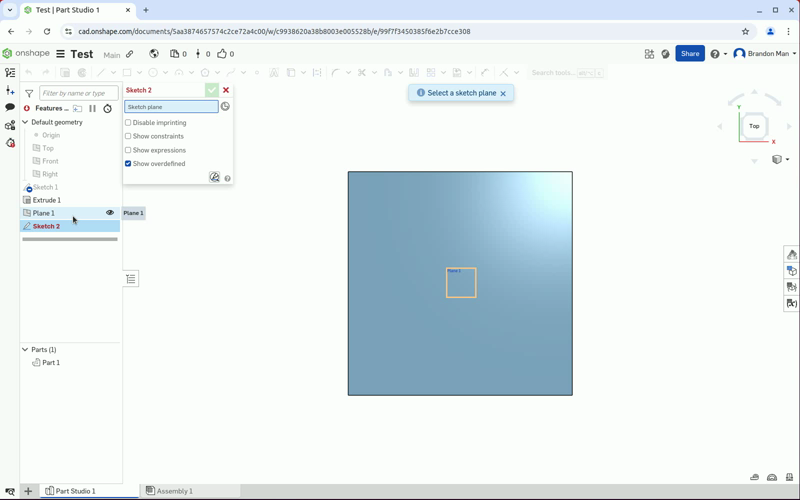
click(73, 215)
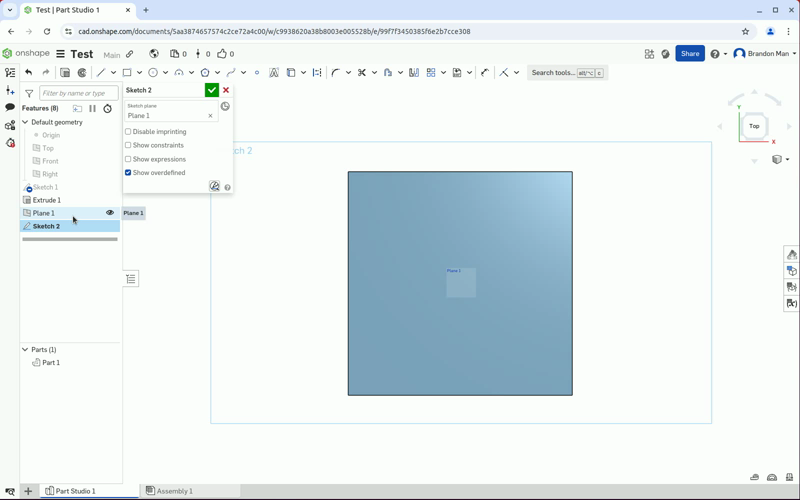
mouse_move(73, 352)
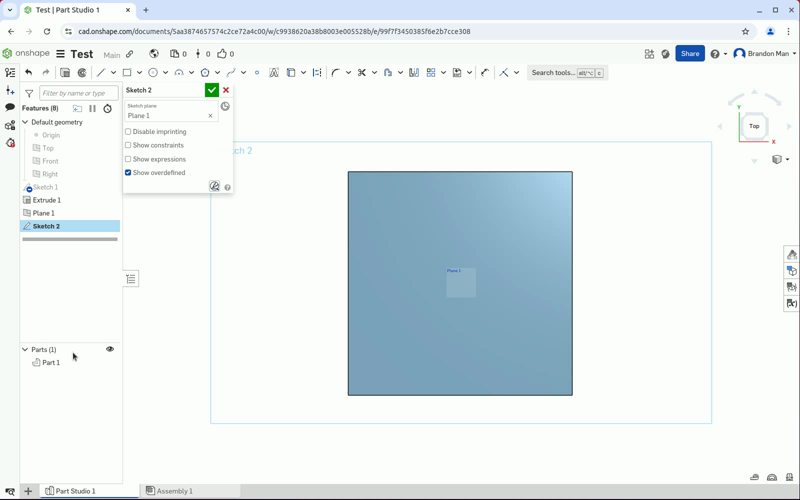
key(y)
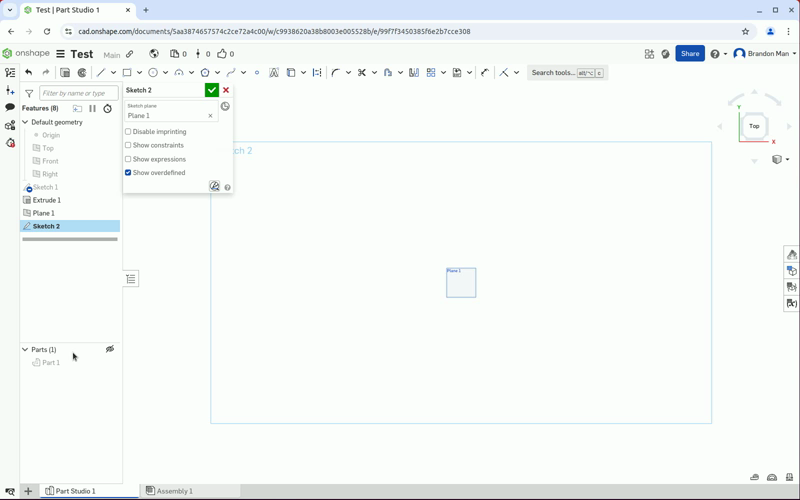
key(l)
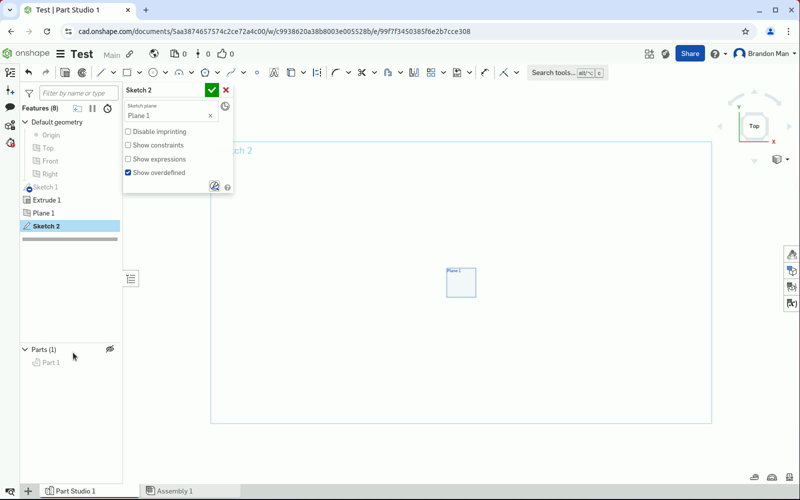
key_down(shift)
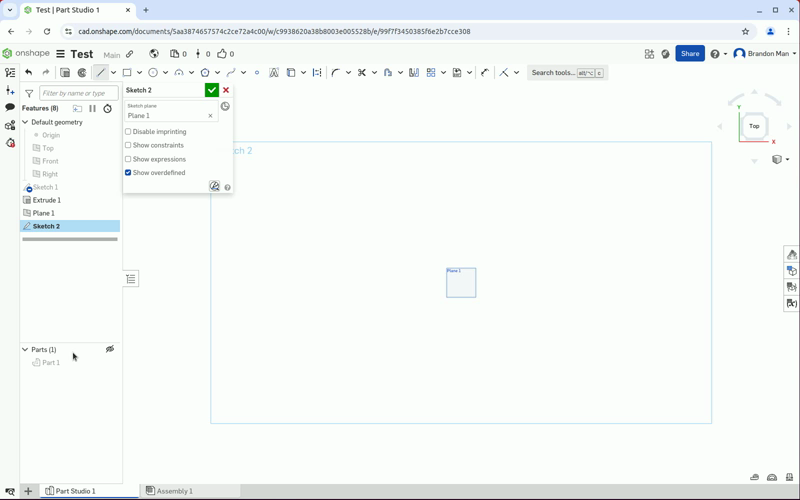
mouse_move(348, 395)
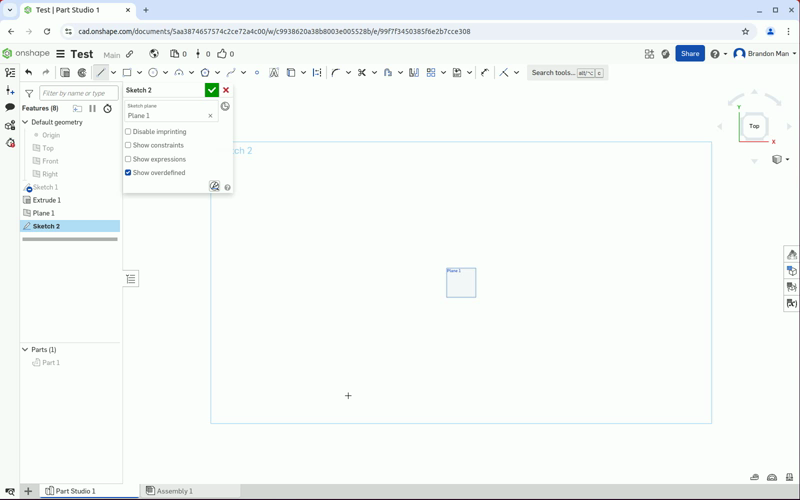
click(348, 395)
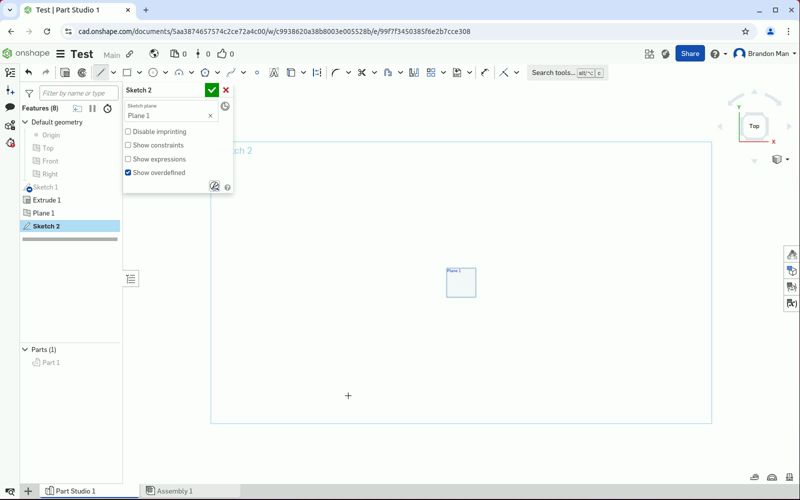
key_up(shift)
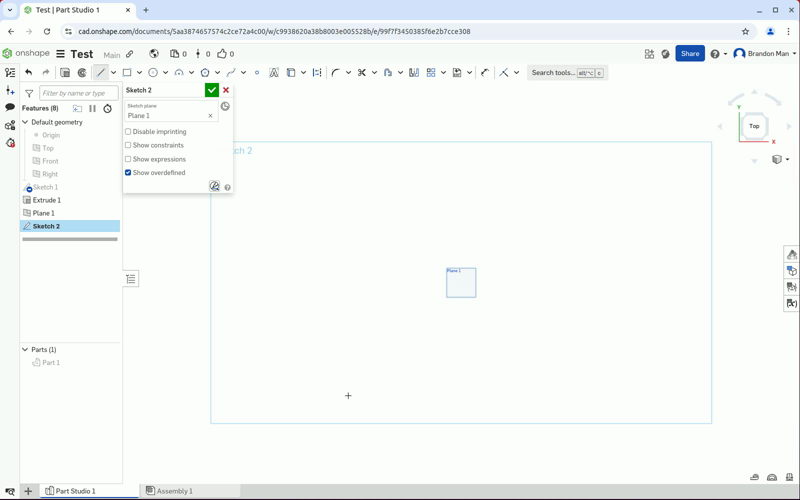
key_down(shift)
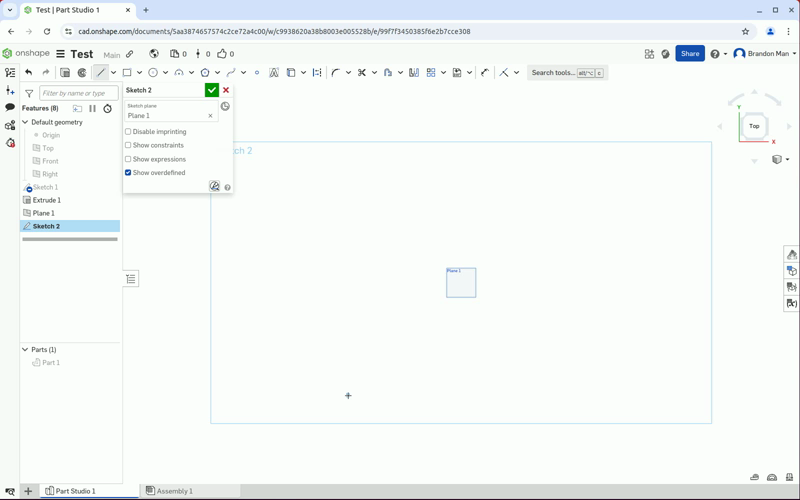
mouse_move(572, 395)
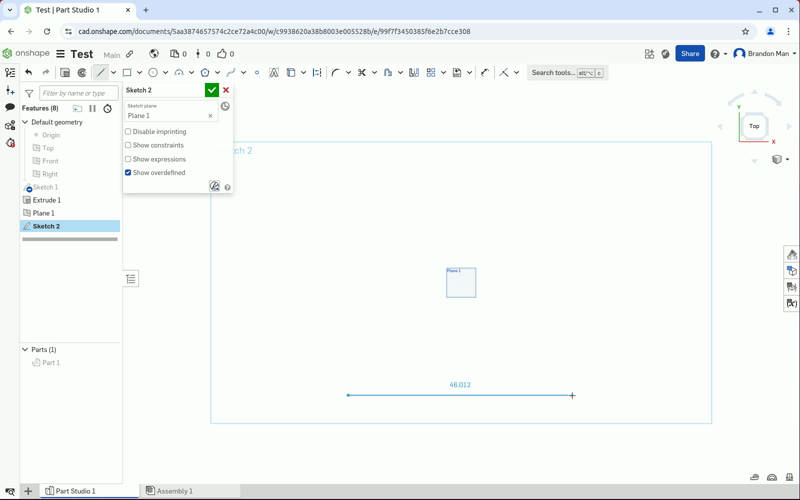
click(572, 395)
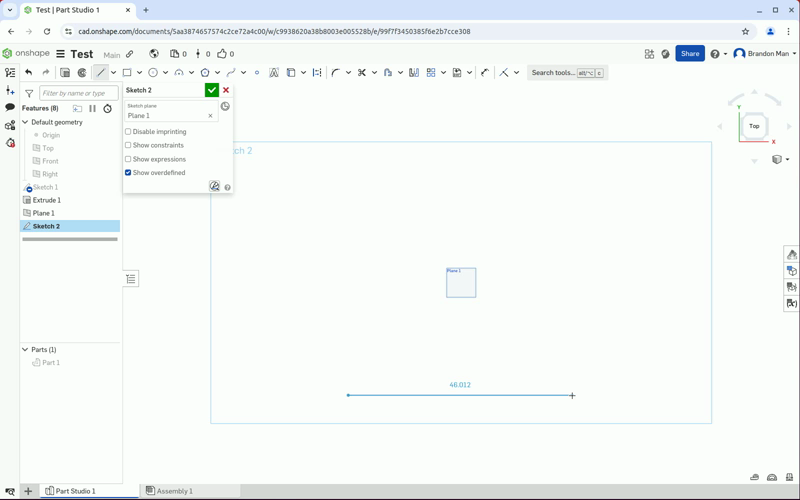
key_up(shift)
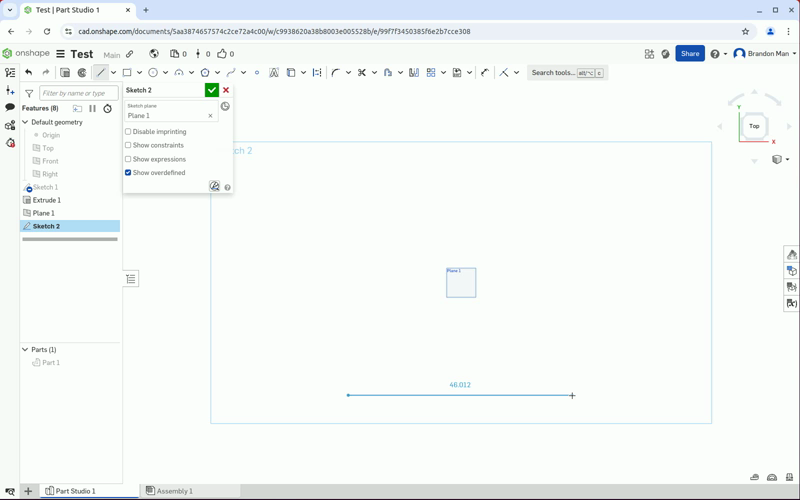
key_down(shift)
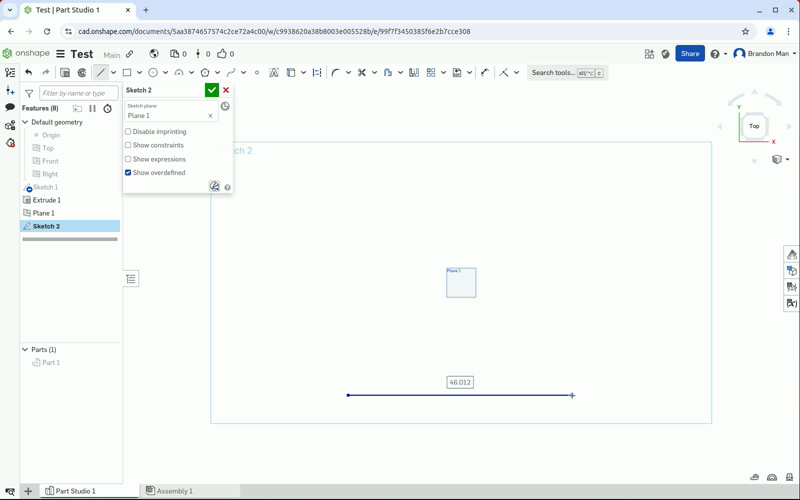
mouse_move(572, 171)
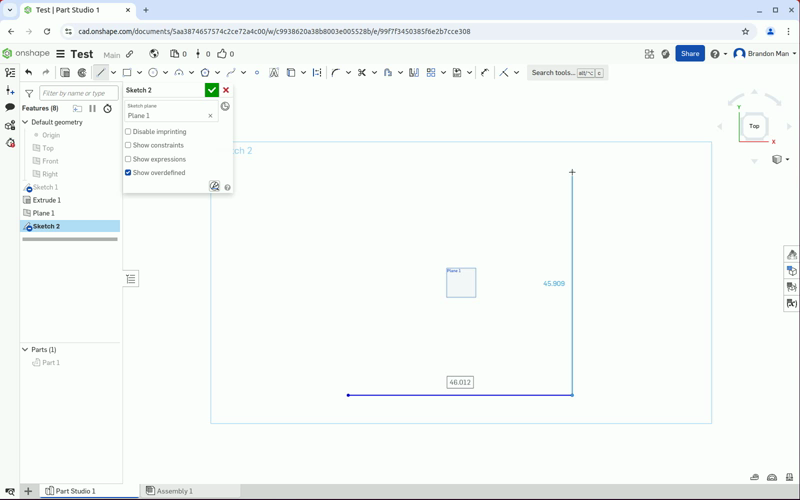
click(572, 171)
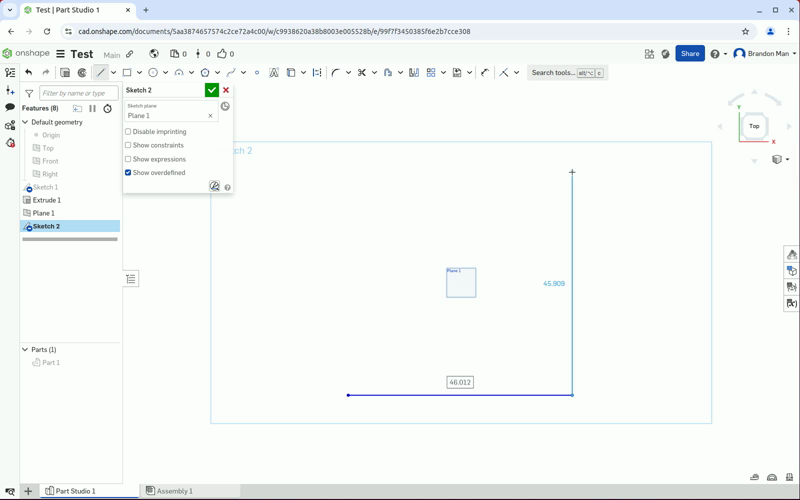
key_up(shift)
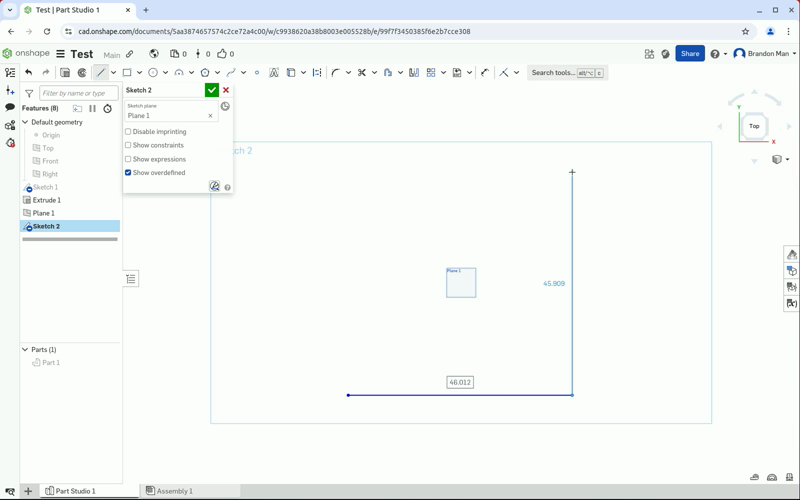
key_down(shift)
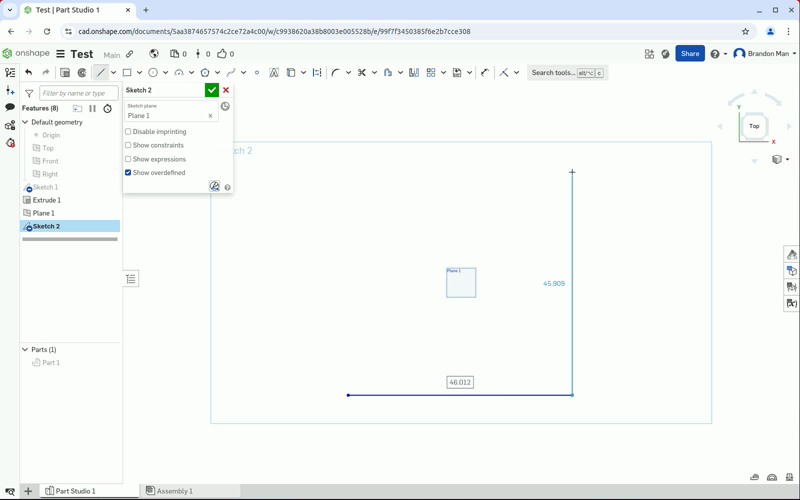
mouse_move(348, 171)
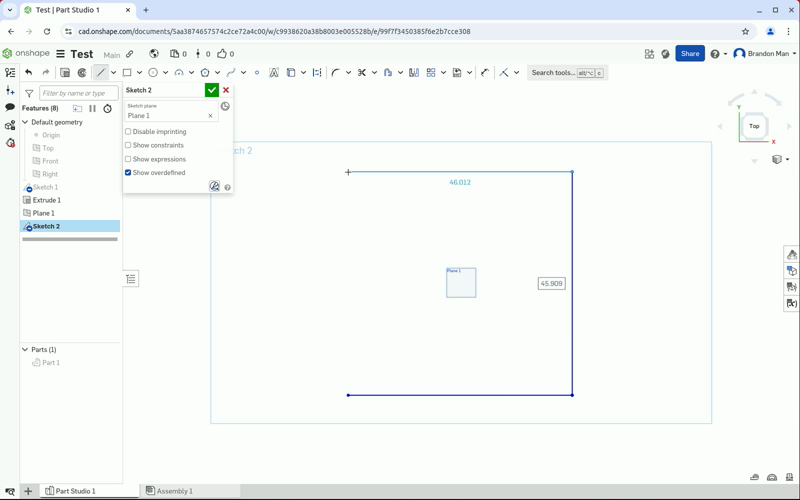
click(348, 171)
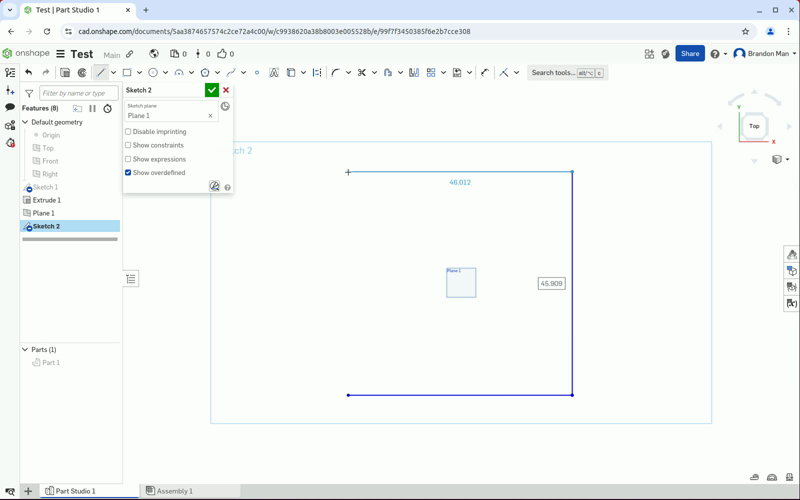
key_up(shift)
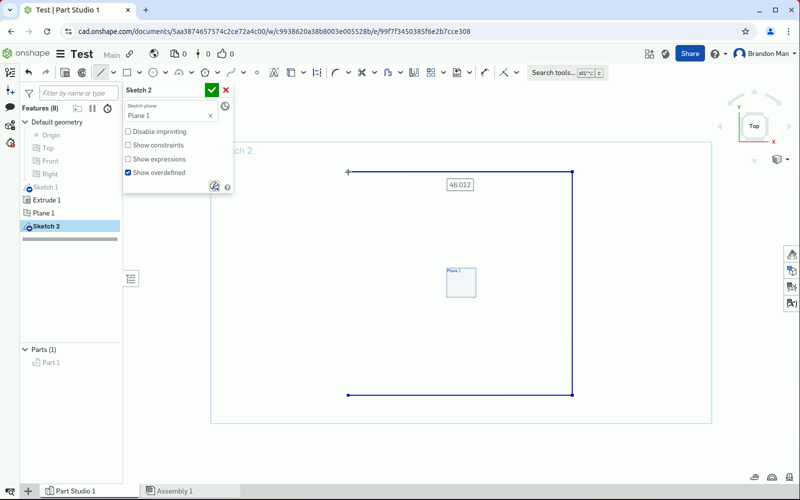
key_down(shift)
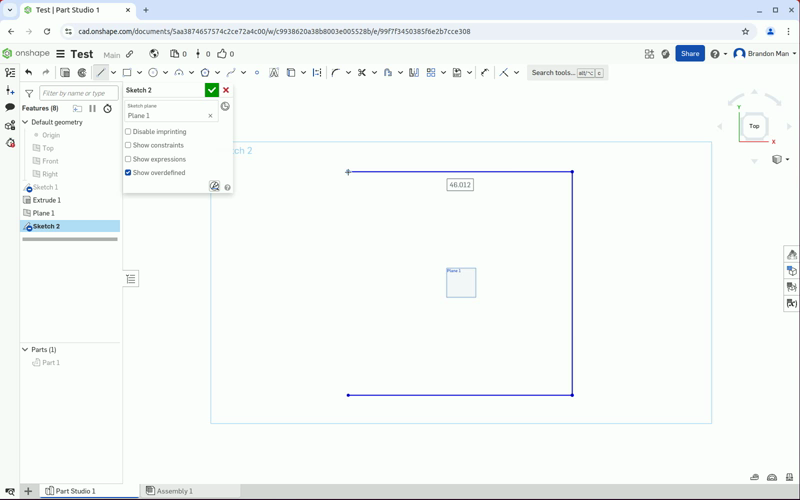
mouse_move(348, 395)
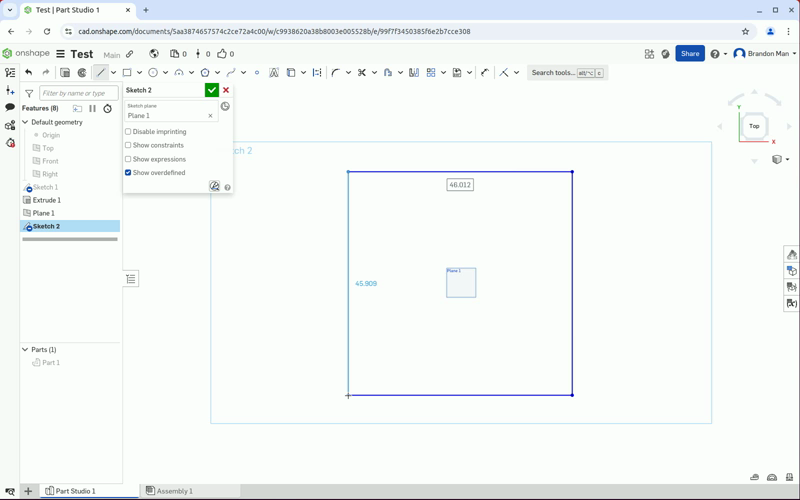
key_up(shift)
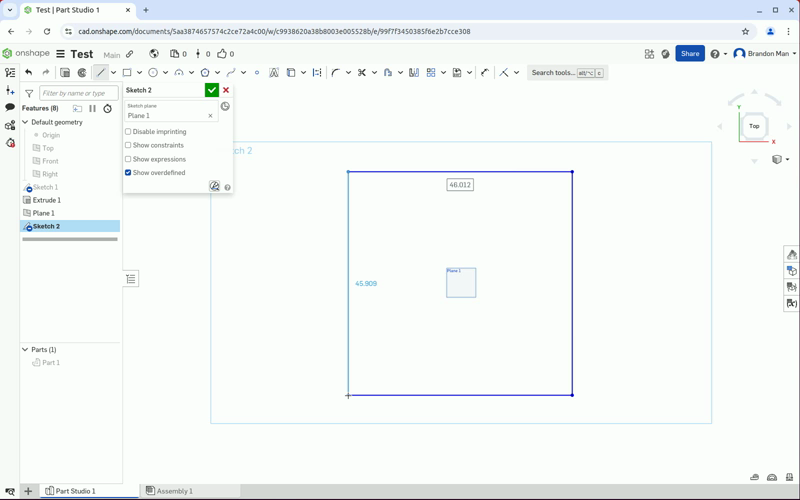
click(348, 395)
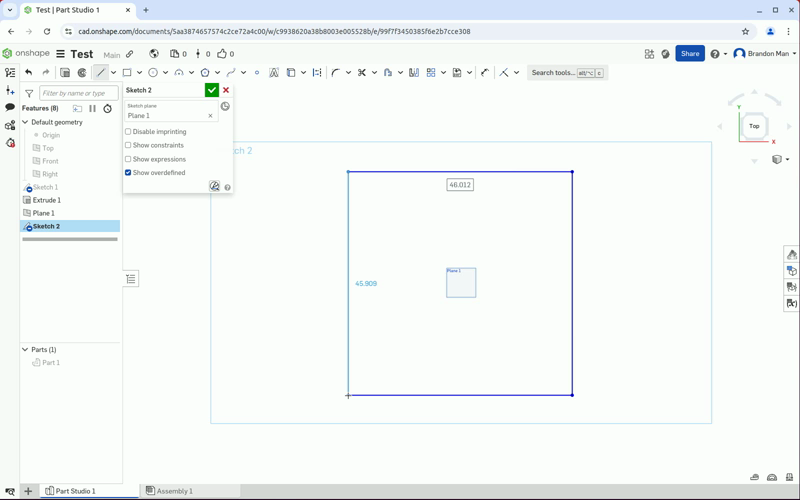
key(esc)
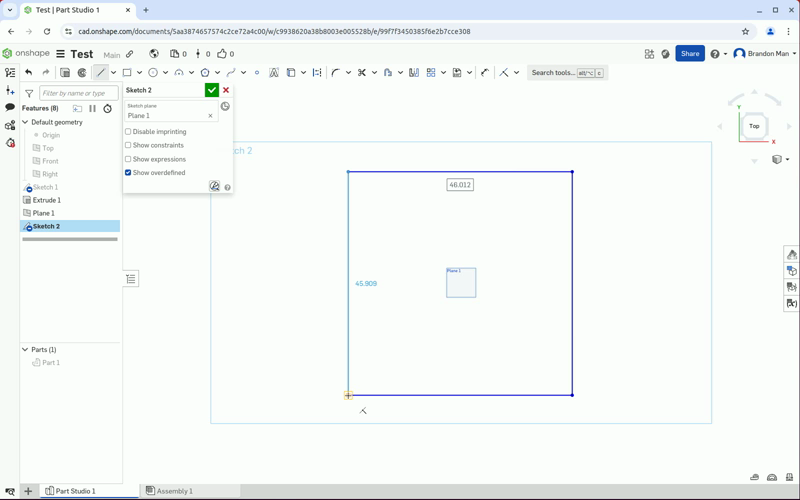
mouse_move(470, 208)
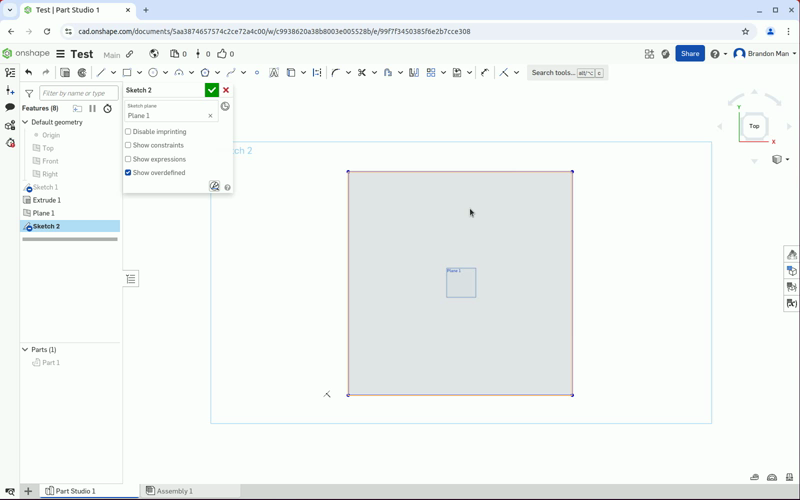
click(470, 208)
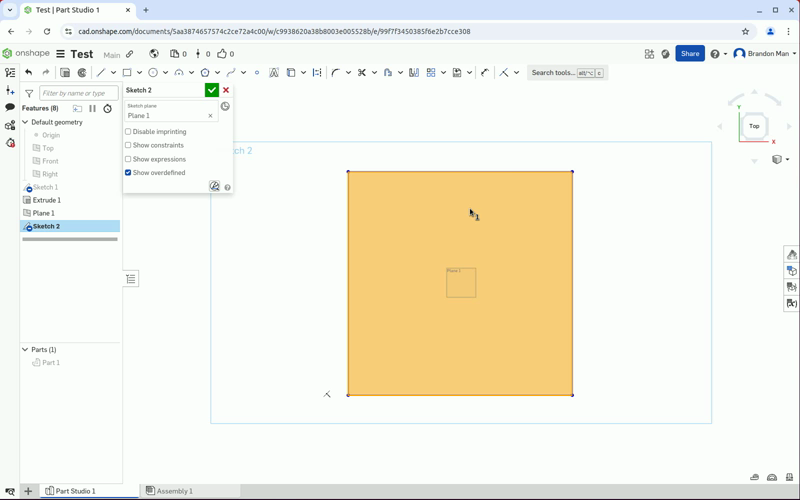
mouse_move(73, 352)
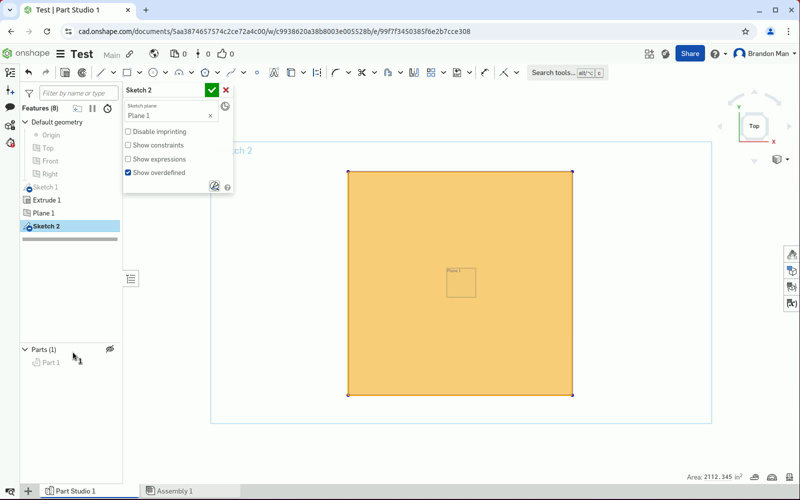
key(shift+y)
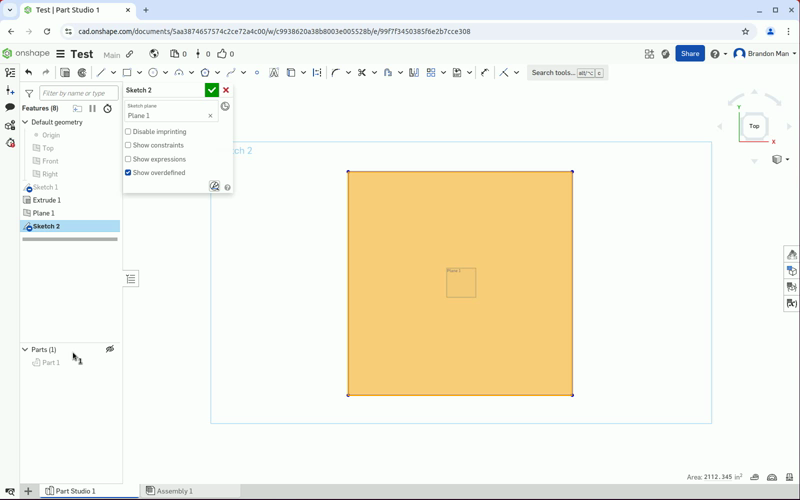
key(shift+e)
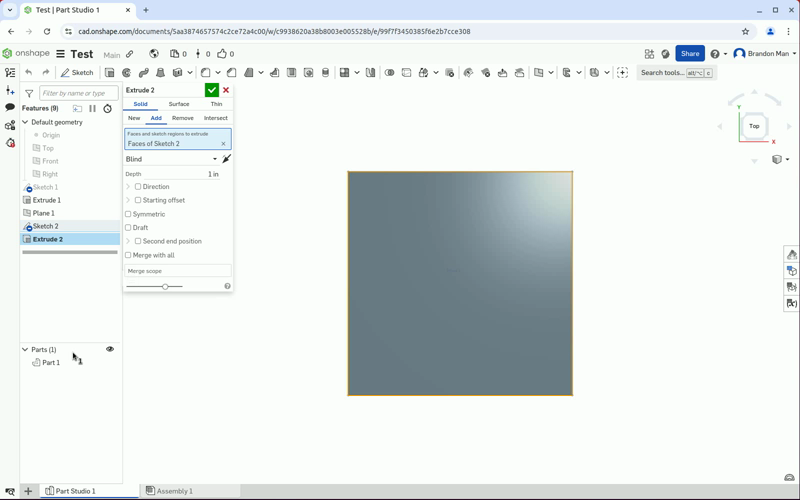
mouse_move(143, 106)
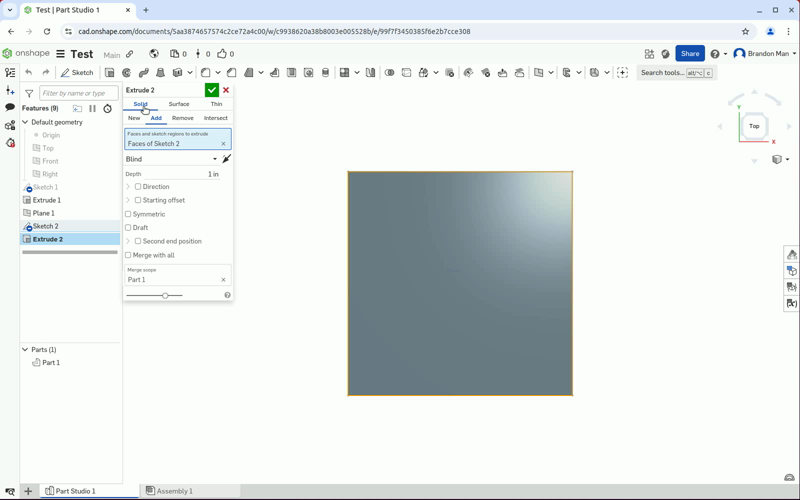
click(143, 106)
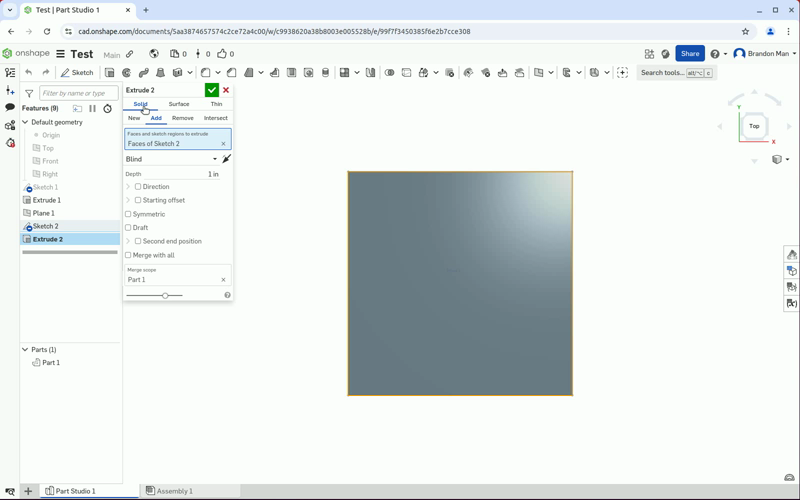
mouse_move(137, 120)
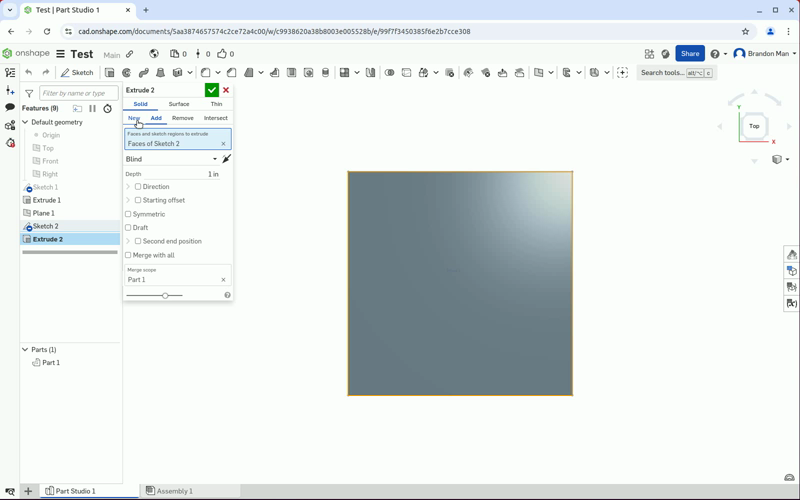
click(137, 120)
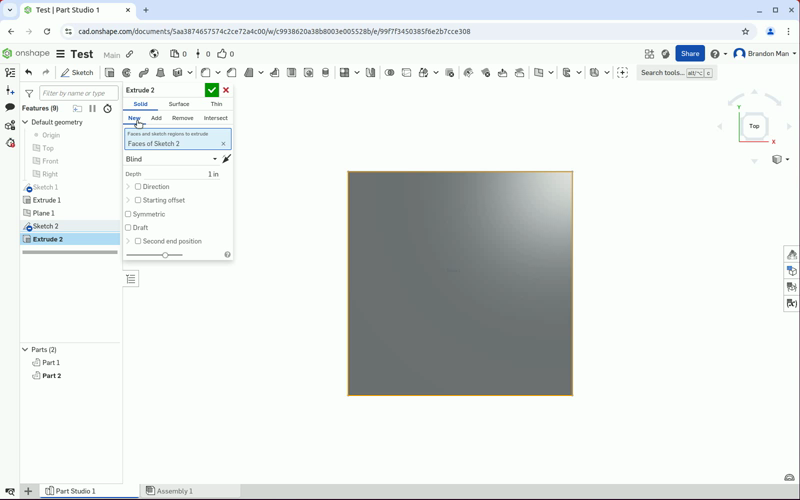
key(tab, 4)
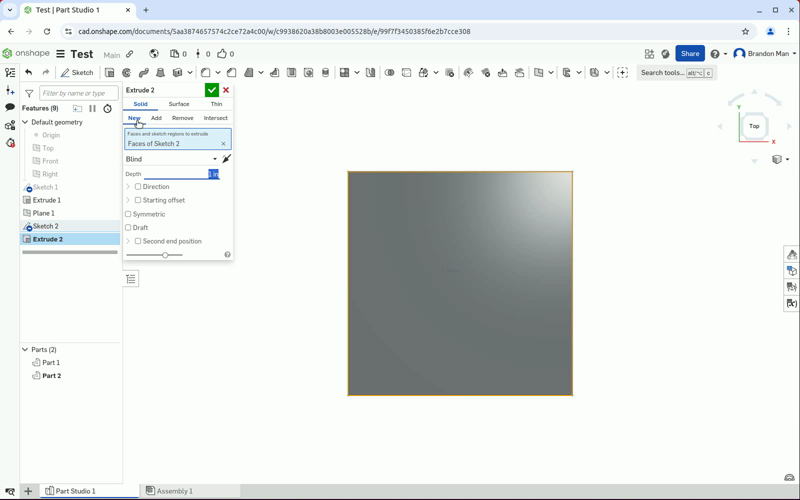
text(3.611)
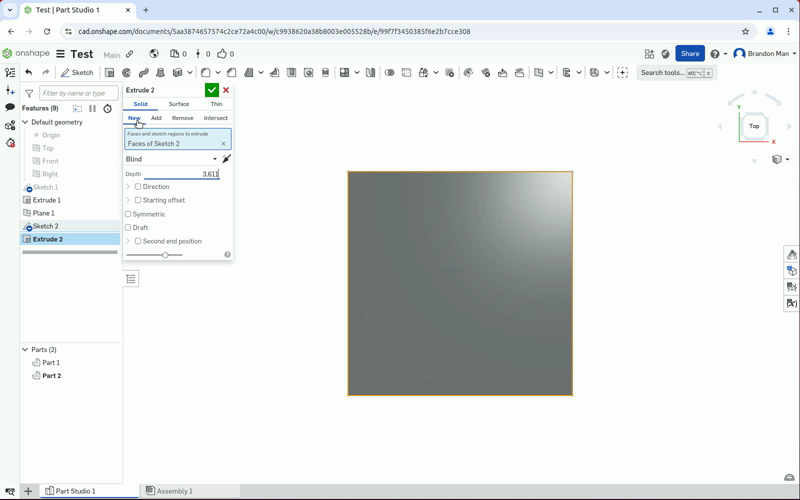
key(enter)
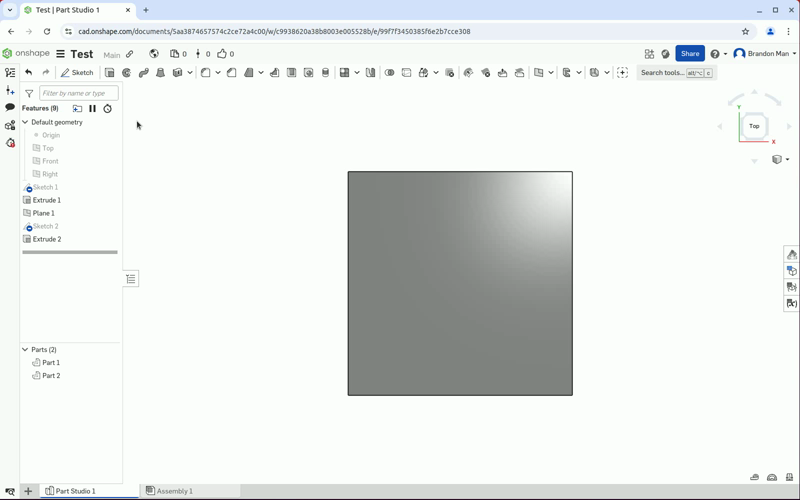
key(shift+h)
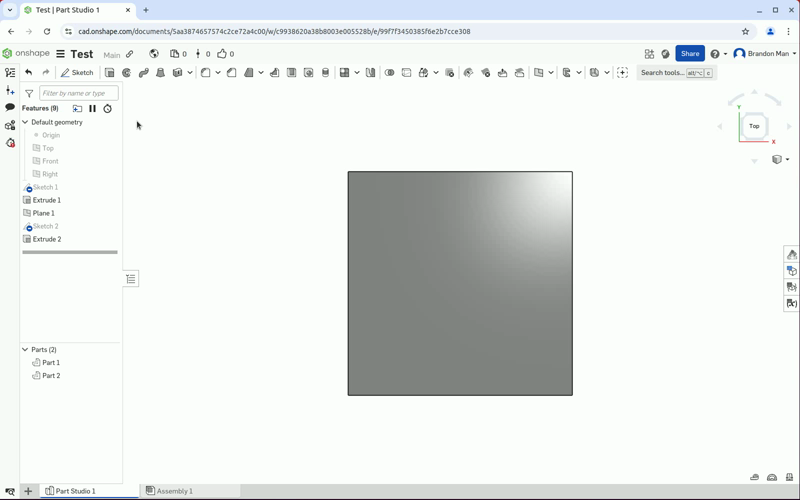
key(shift+h)
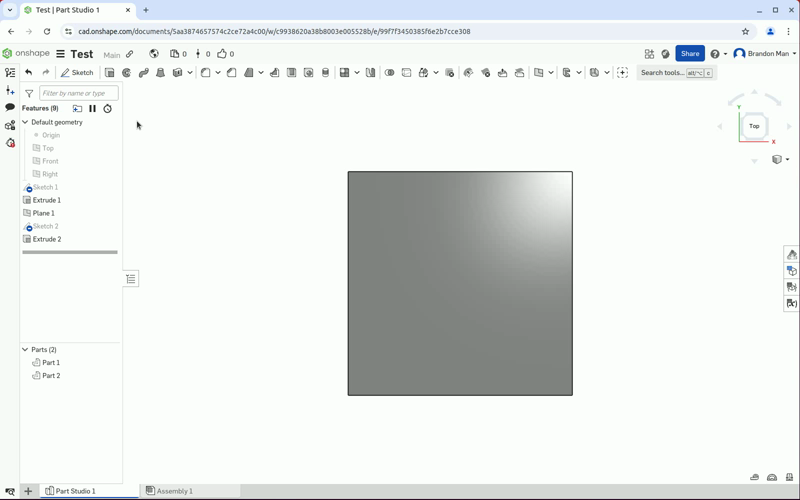
key(shift+7)
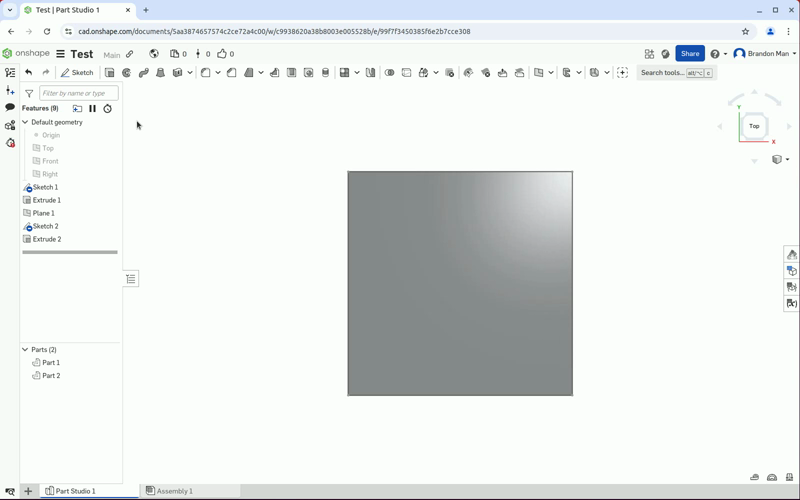
key(up, 3)
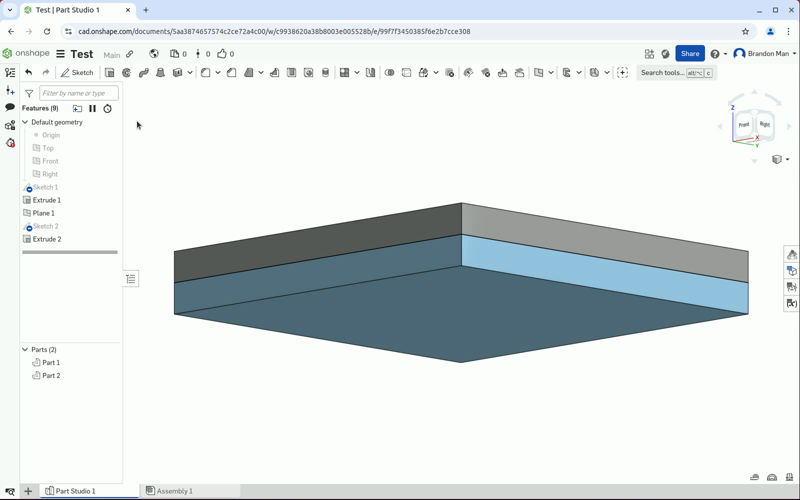
key(left, 3)
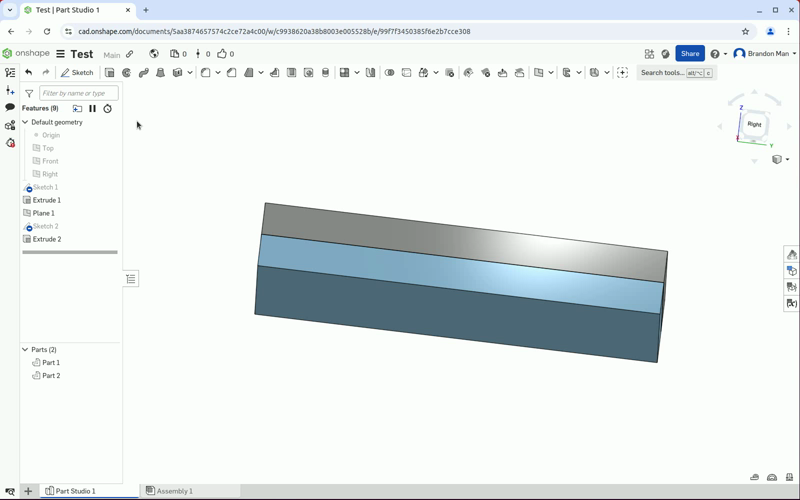
key(right, 3)
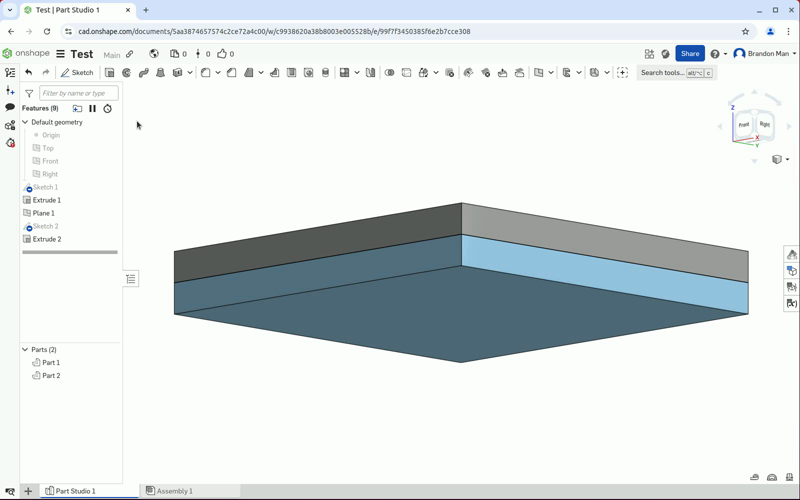
key(down, 3)
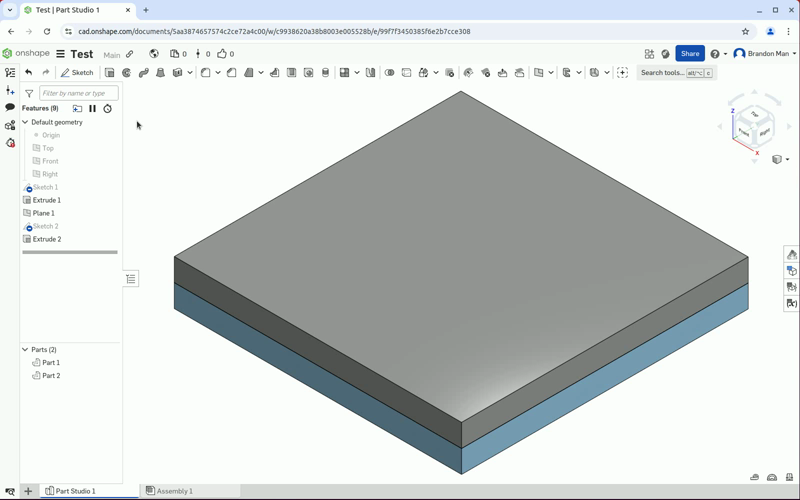
mouse_move(73, 189)
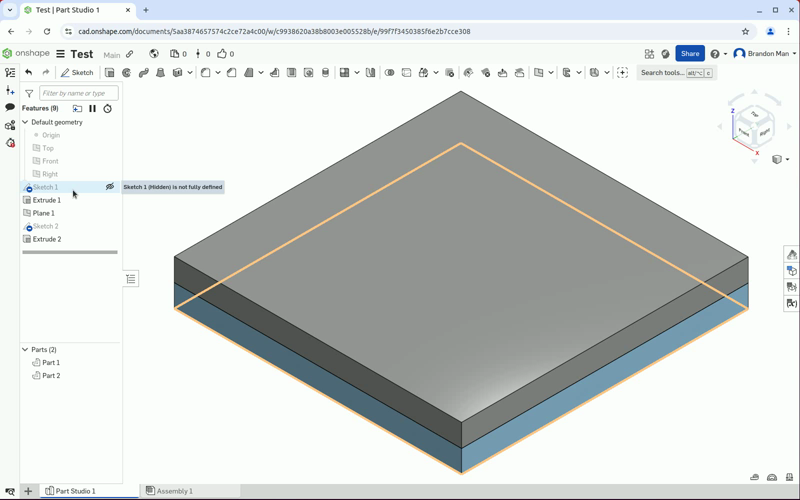
click(73, 189)